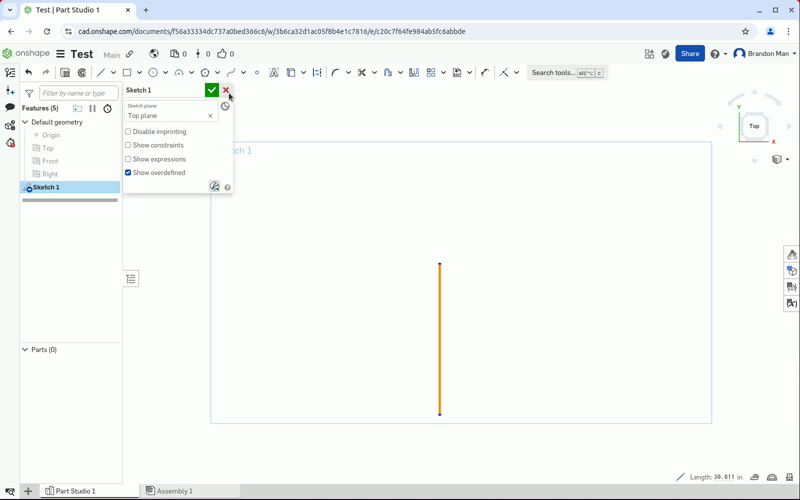
key(shift+h)
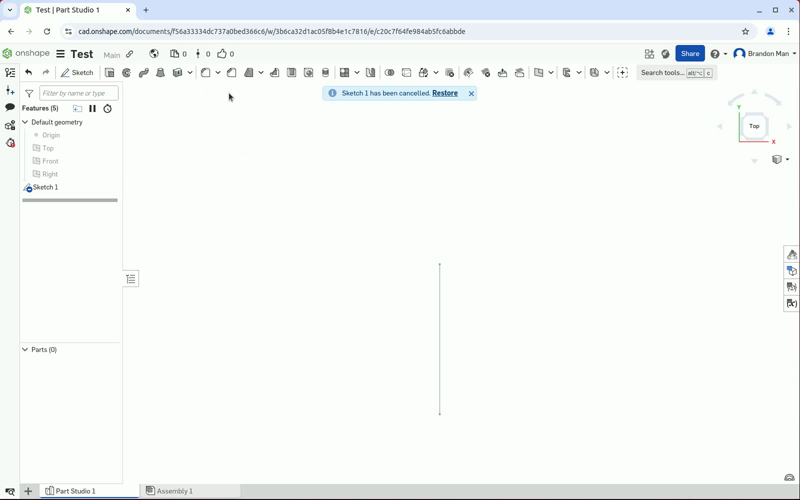
key(shift+s)
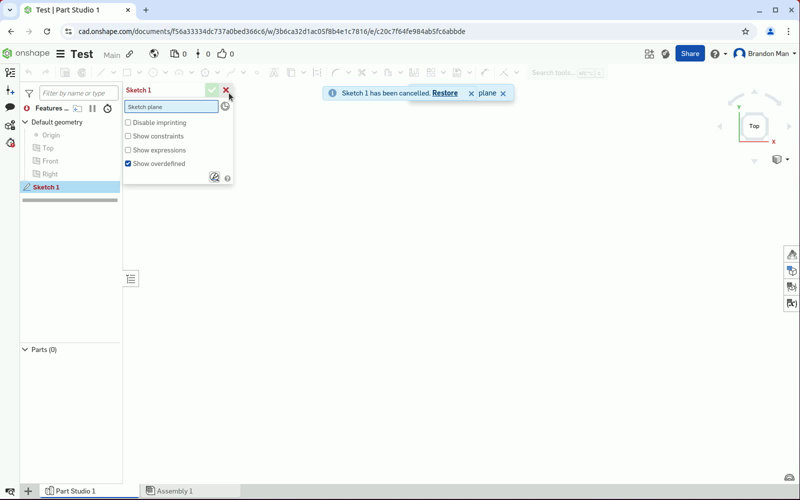
mouse_move(73, 150)
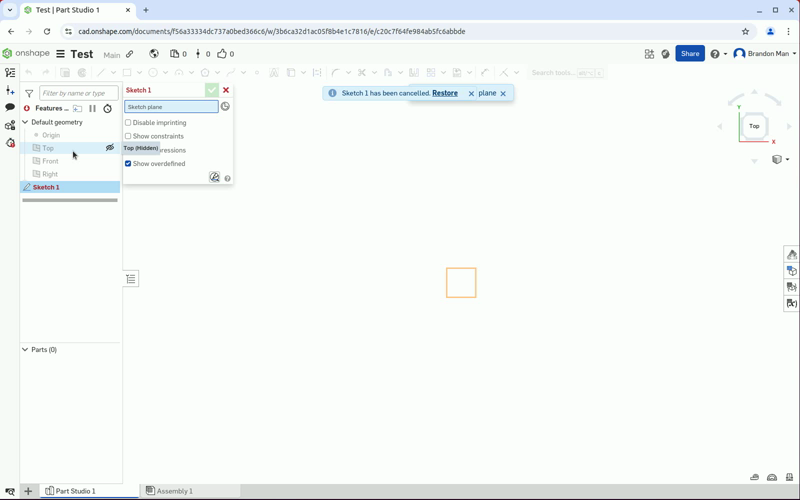
click(73, 150)
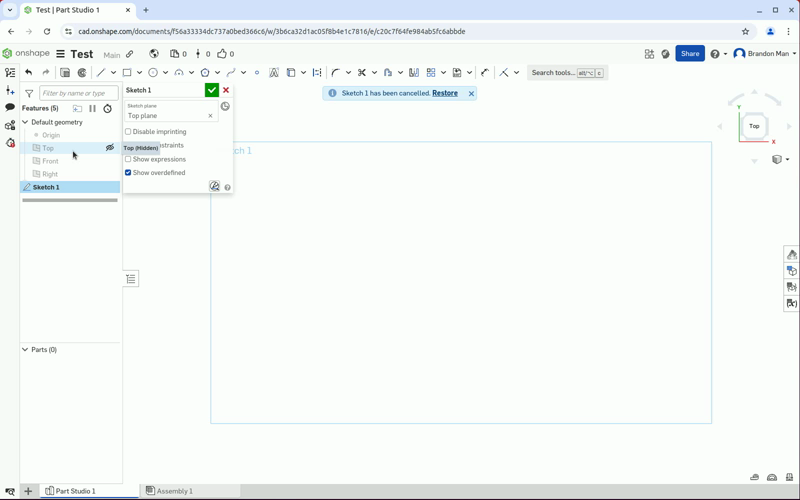
mouse_move(73, 352)
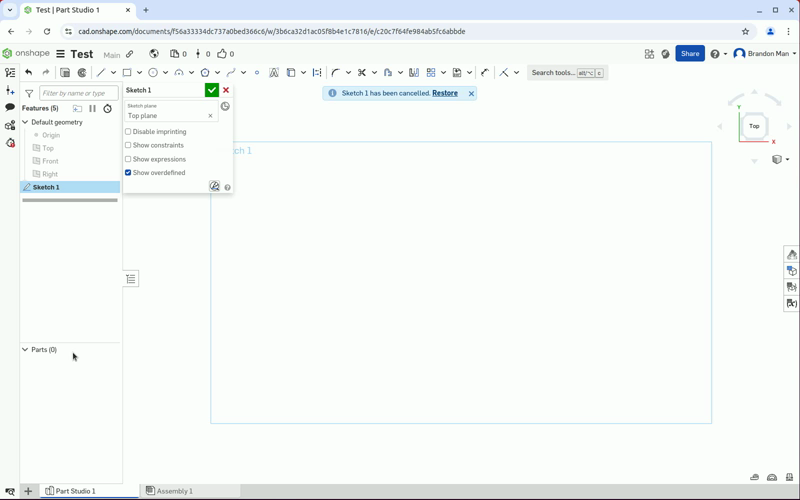
key(y)
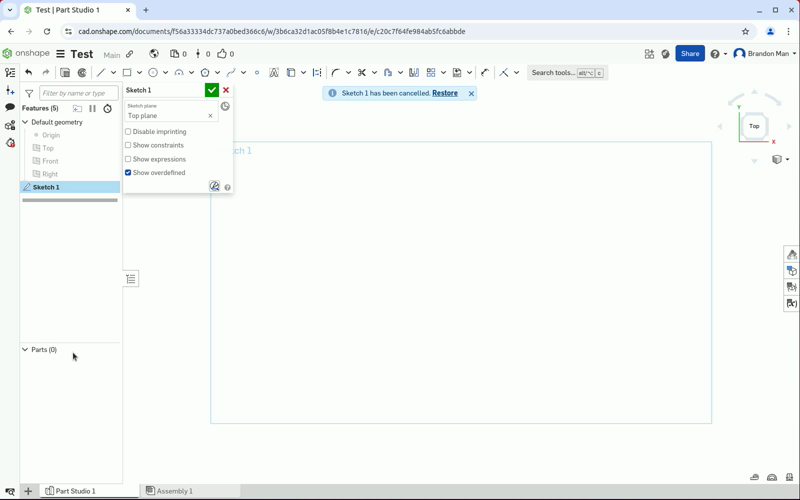
key(l)
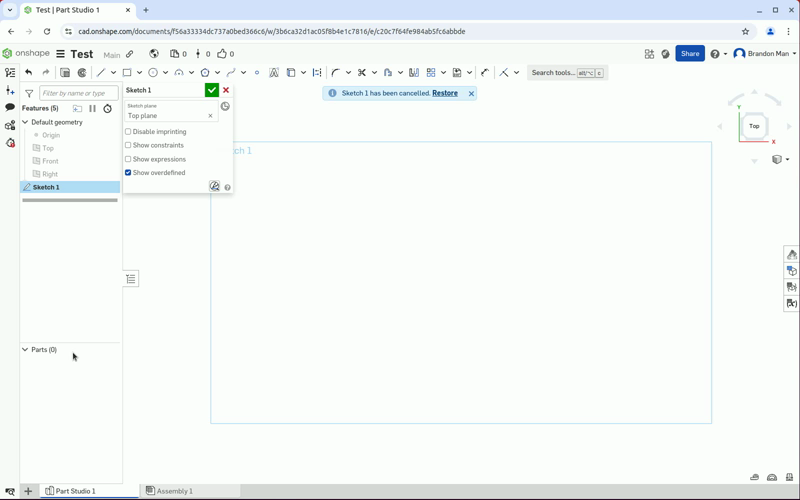
key_down(shift)
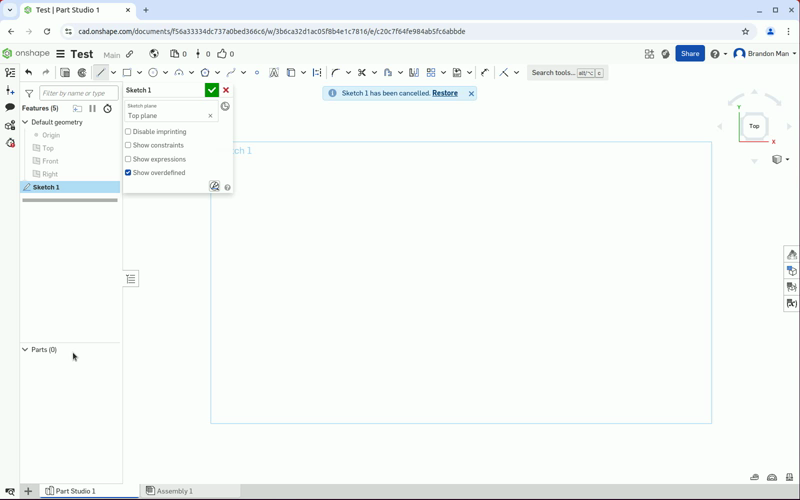
mouse_move(460, 383)
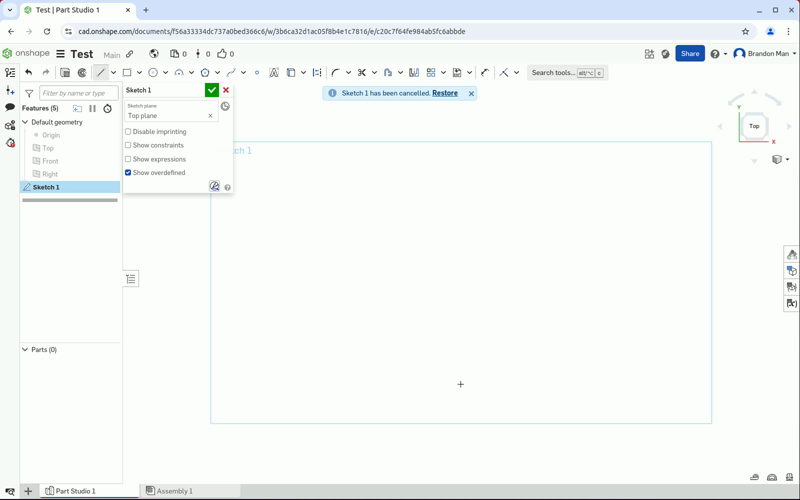
click(460, 383)
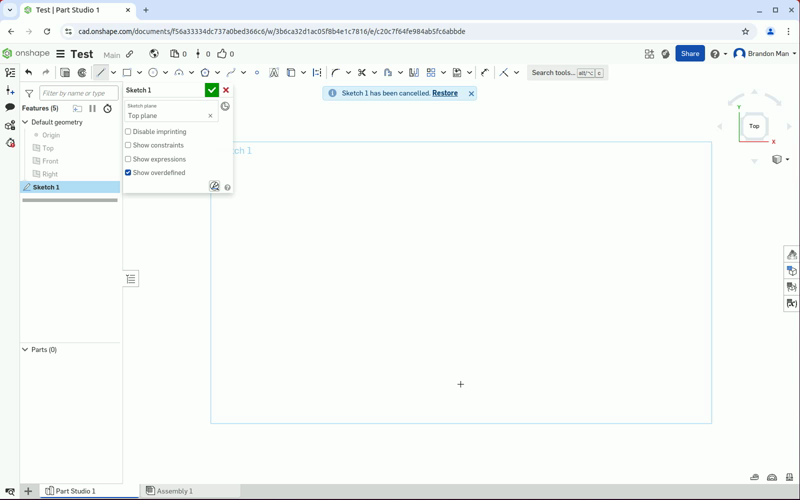
key_up(shift)
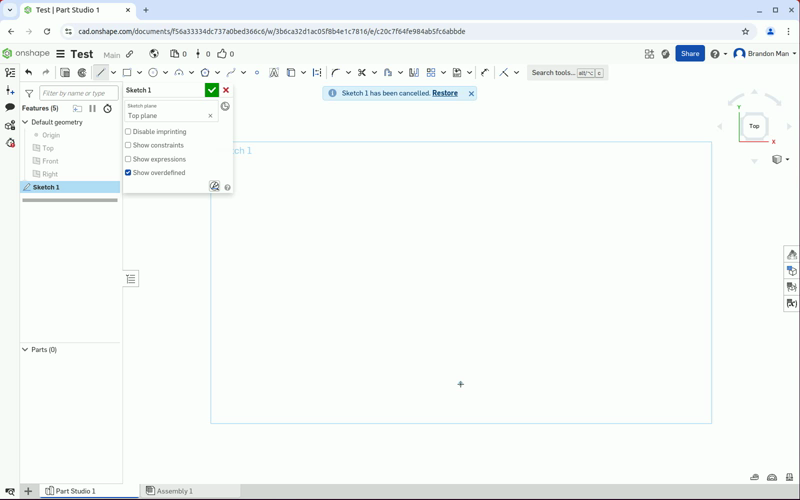
key_down(shift)
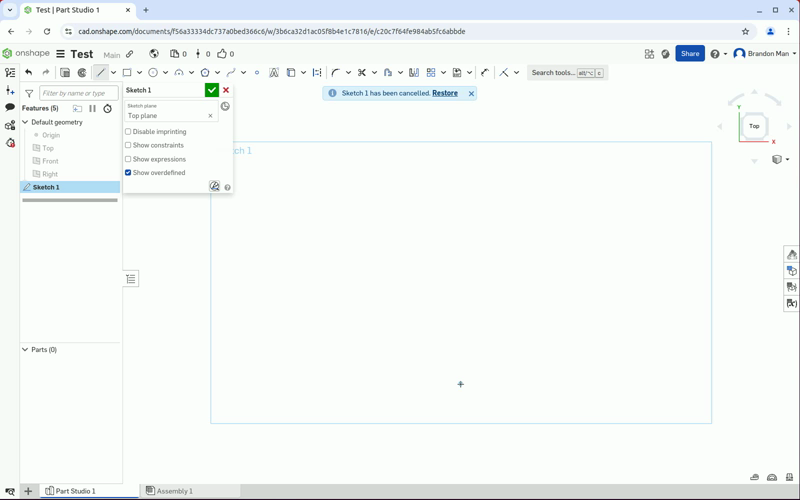
mouse_move(490, 383)
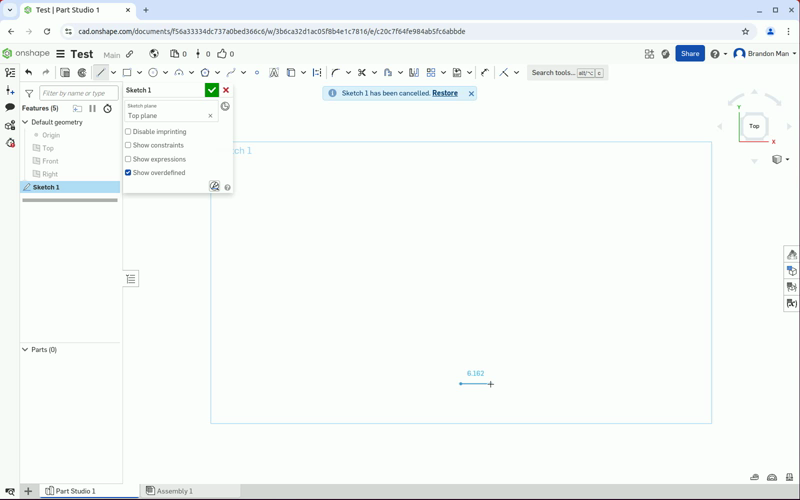
mouse_move(517, 383)
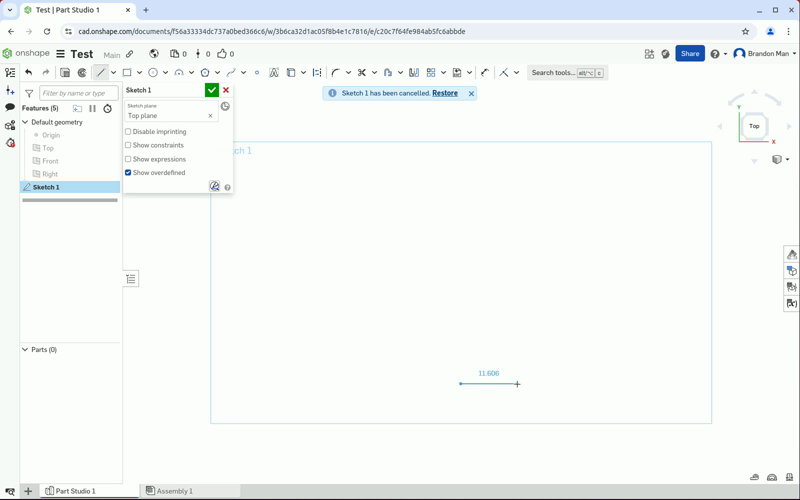
click(517, 383)
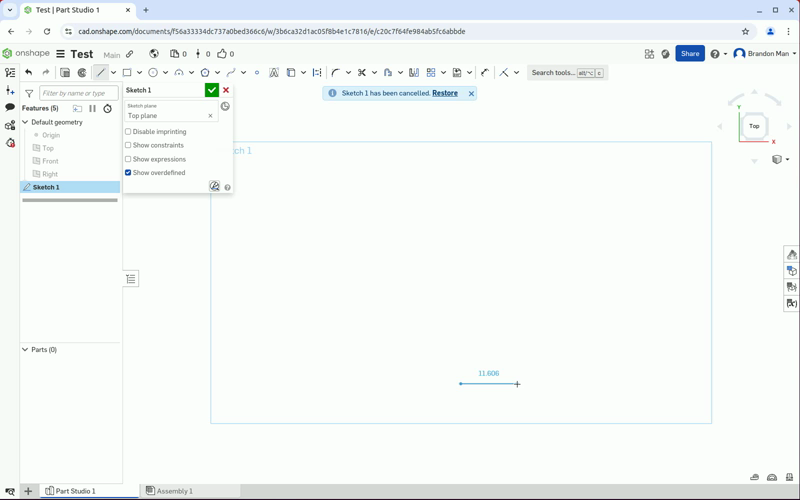
key_up(shift)
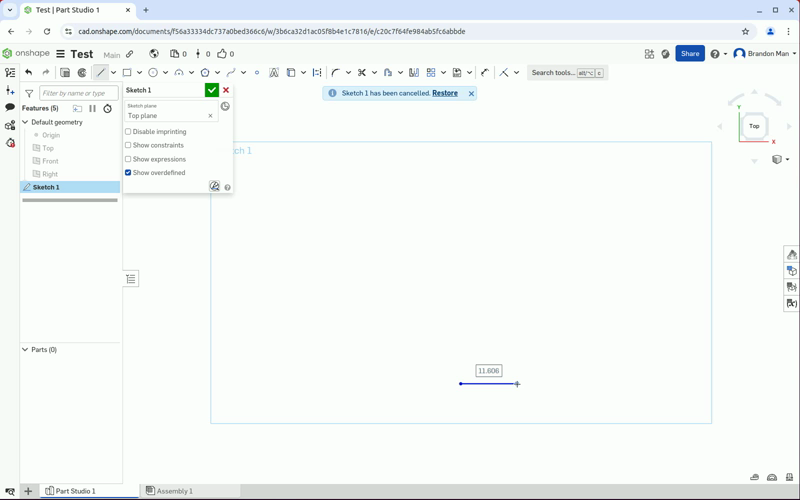
key_down(shift)
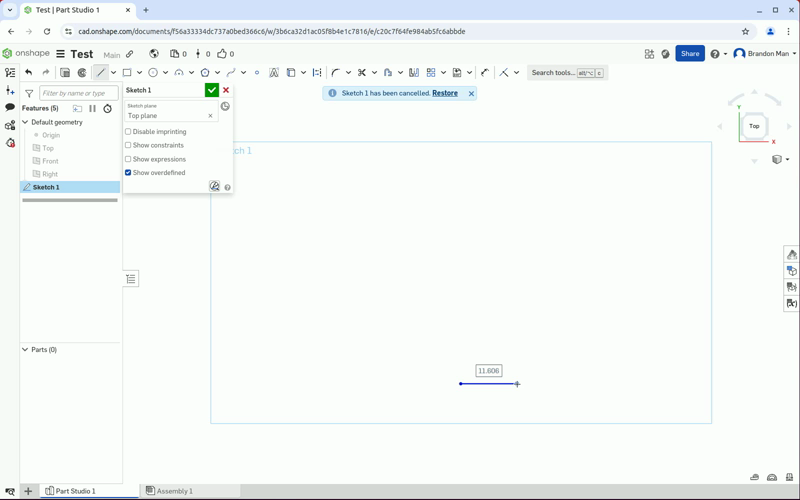
mouse_move(517, 282)
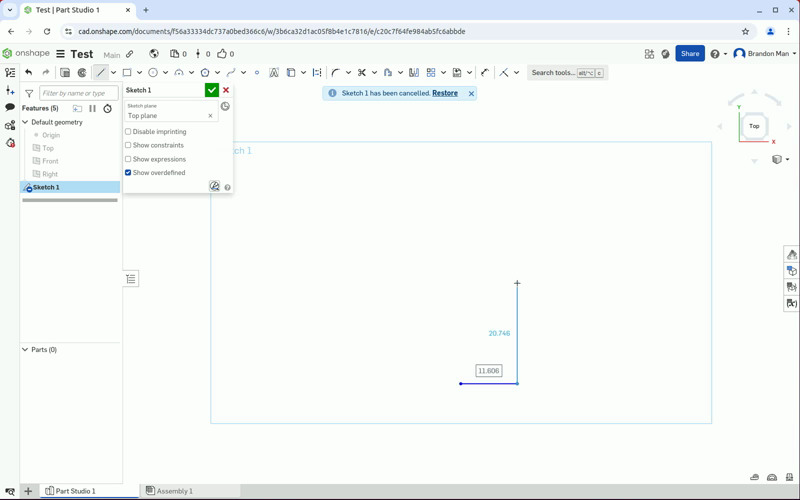
click(517, 282)
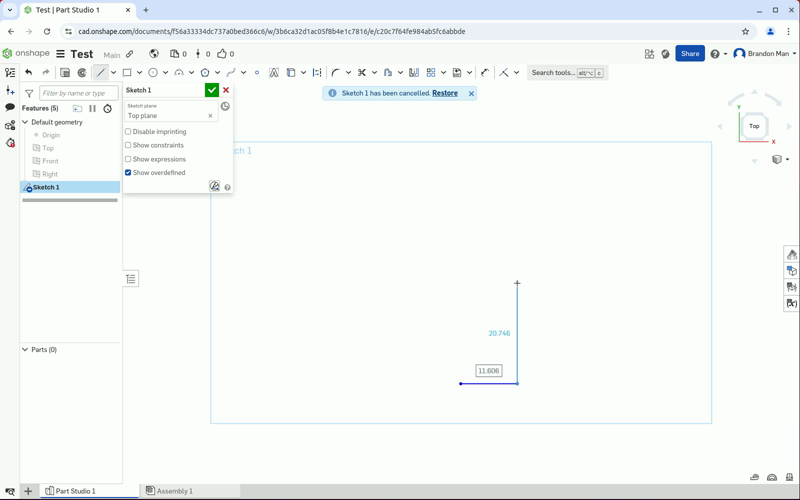
key_up(shift)
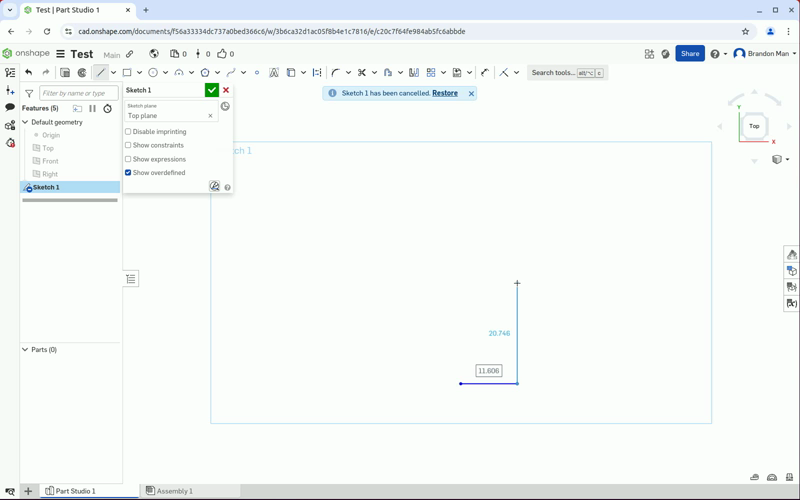
key_down(shift)
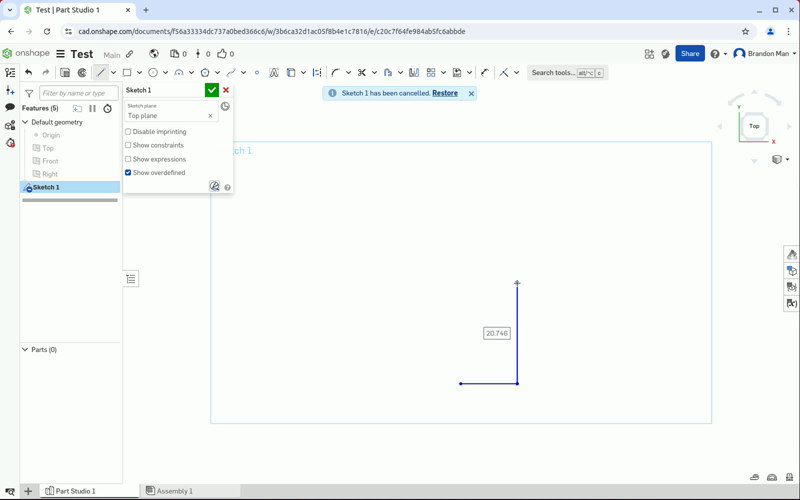
mouse_move(547, 282)
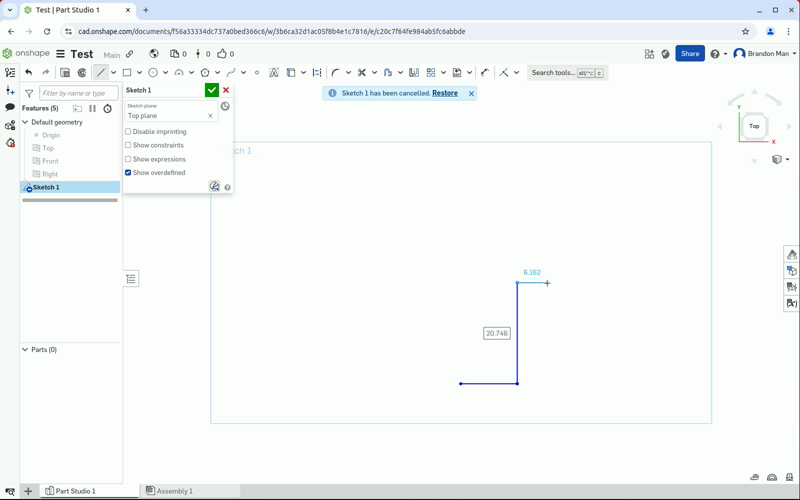
mouse_move(460, 282)
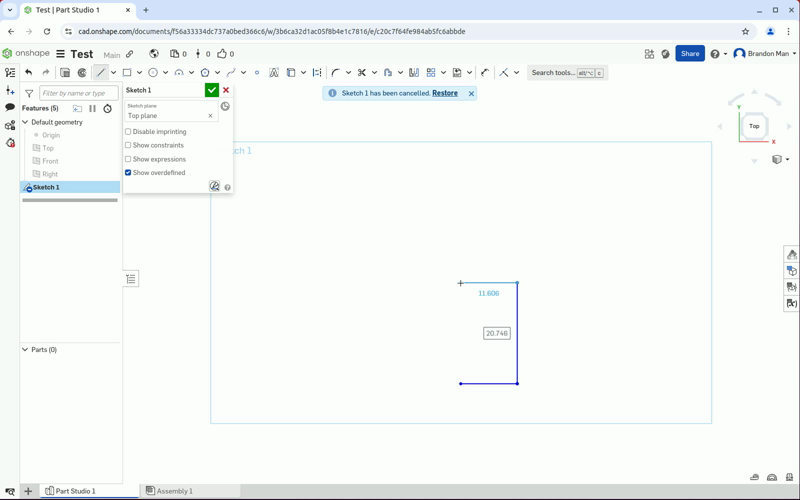
click(460, 282)
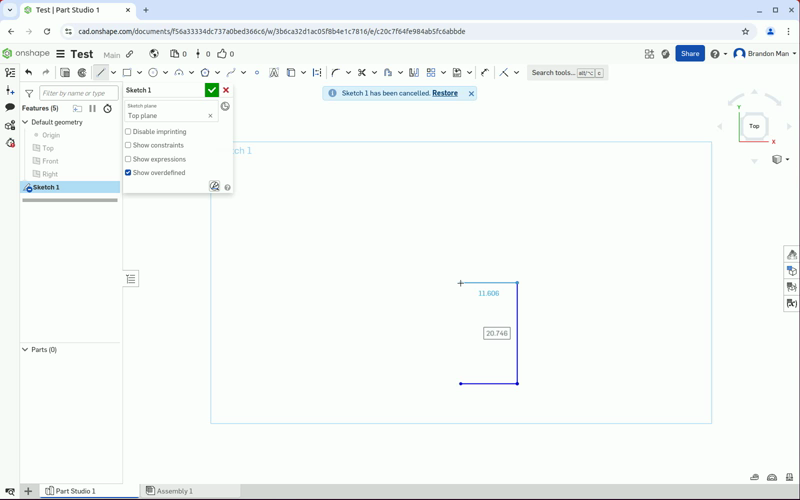
key_up(shift)
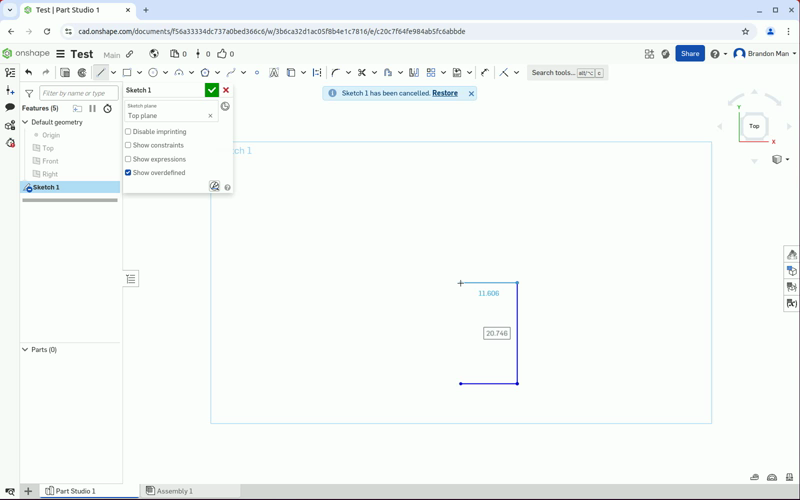
key_down(shift)
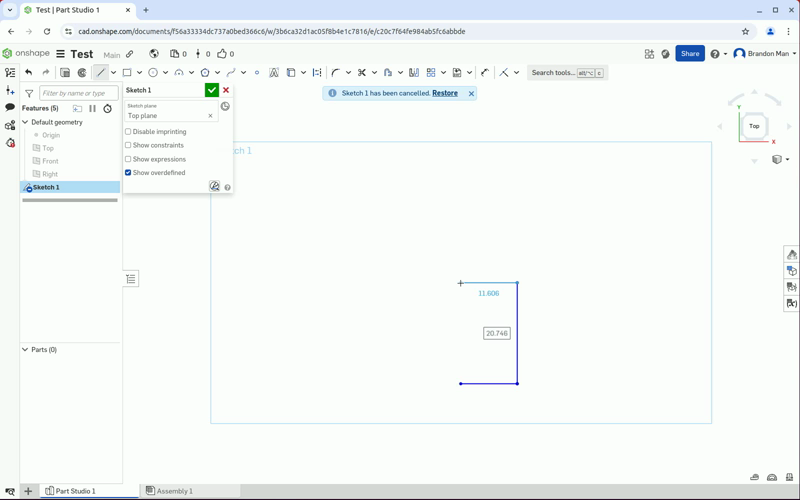
mouse_move(460, 383)
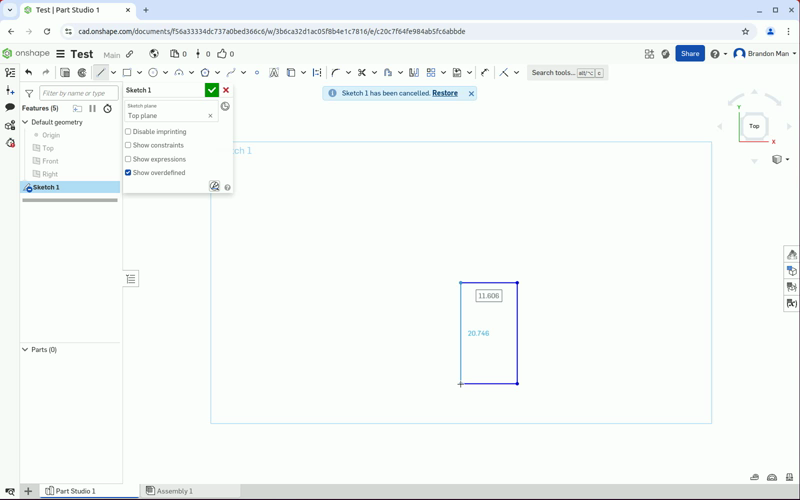
key_up(shift)
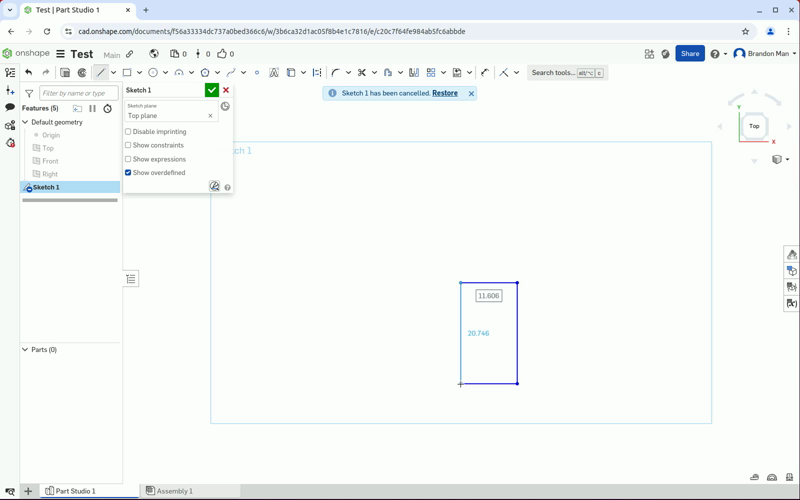
click(460, 383)
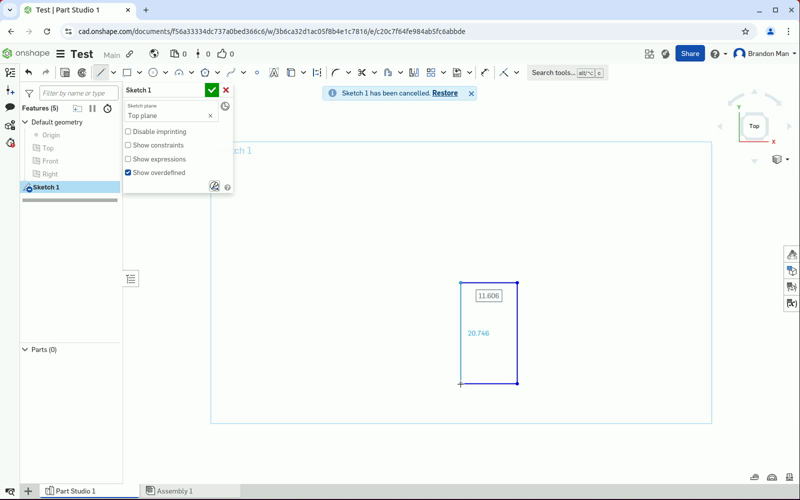
key(esc)
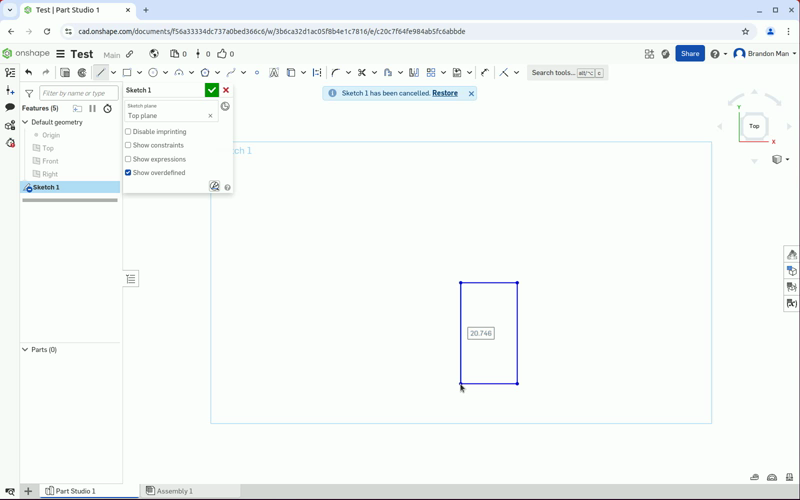
mouse_move(494, 347)
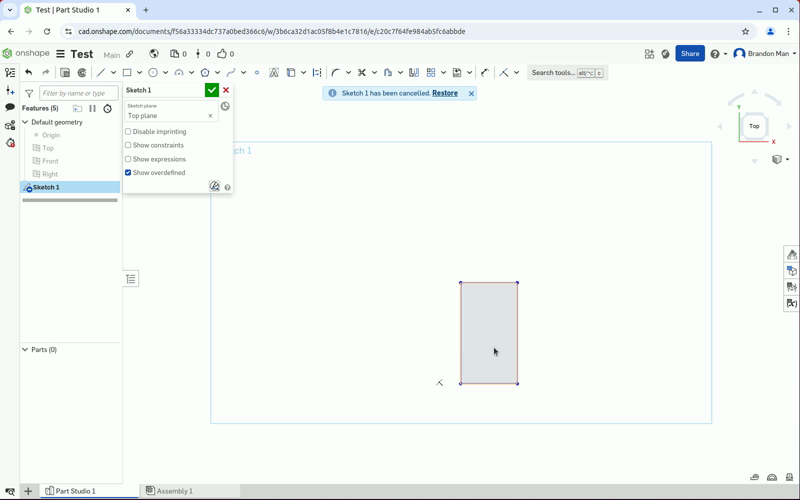
click(494, 347)
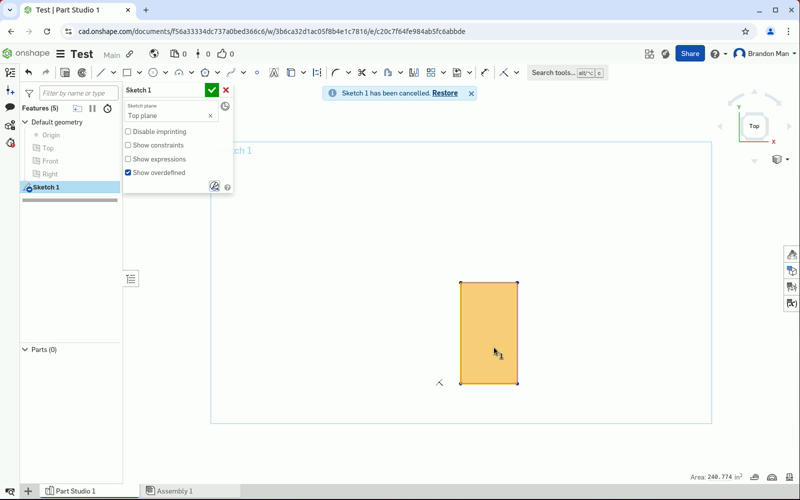
mouse_move(73, 352)
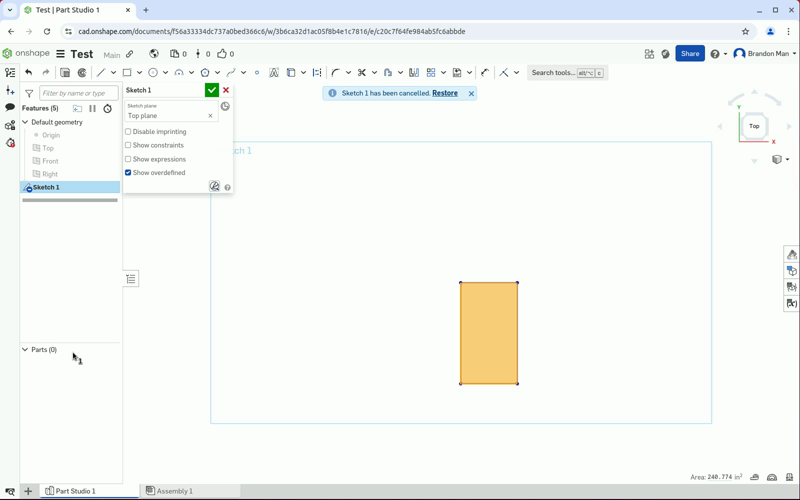
key(shift+y)
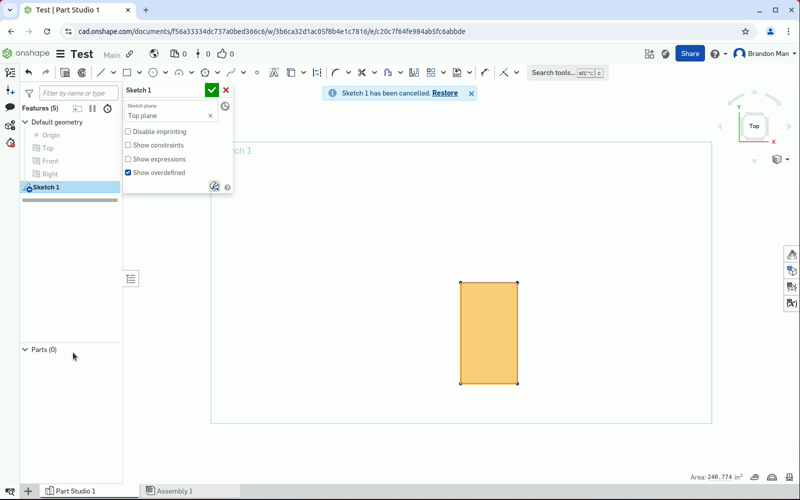
key(shift+e)
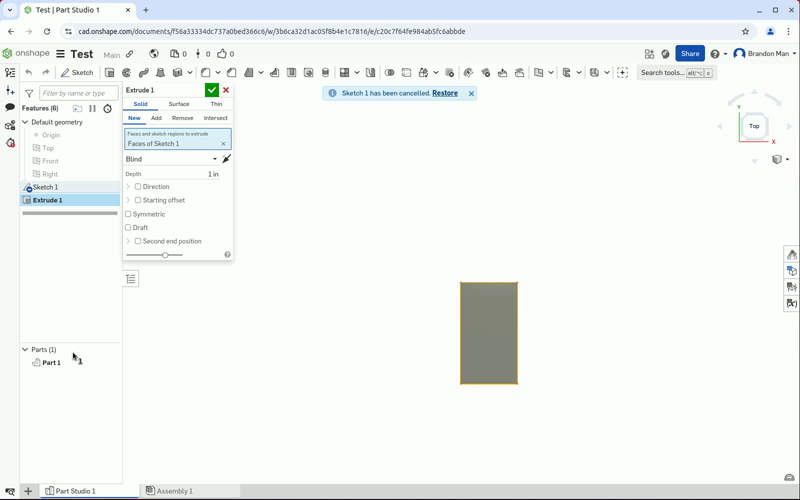
mouse_move(143, 106)
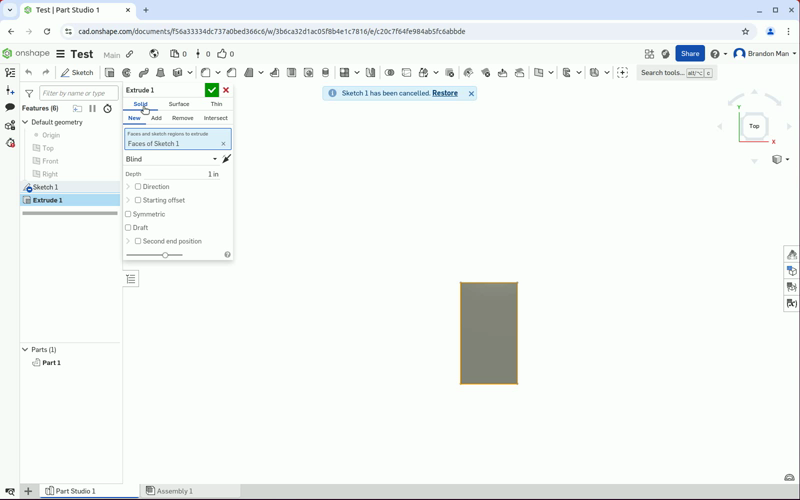
click(143, 106)
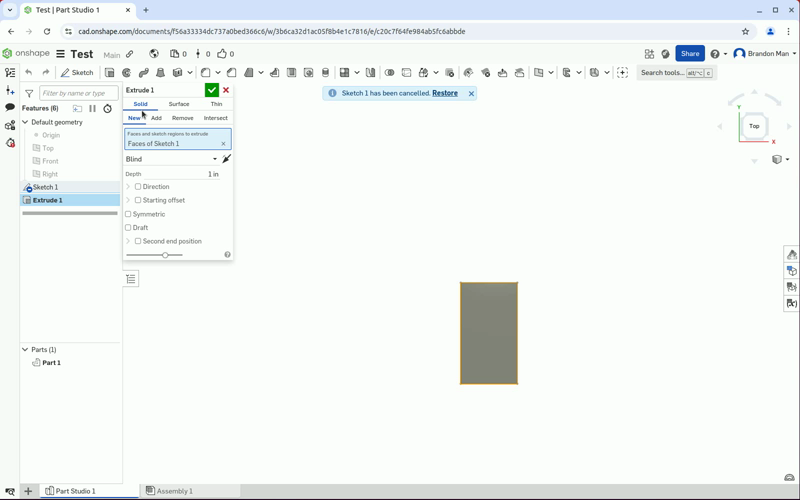
mouse_move(137, 120)
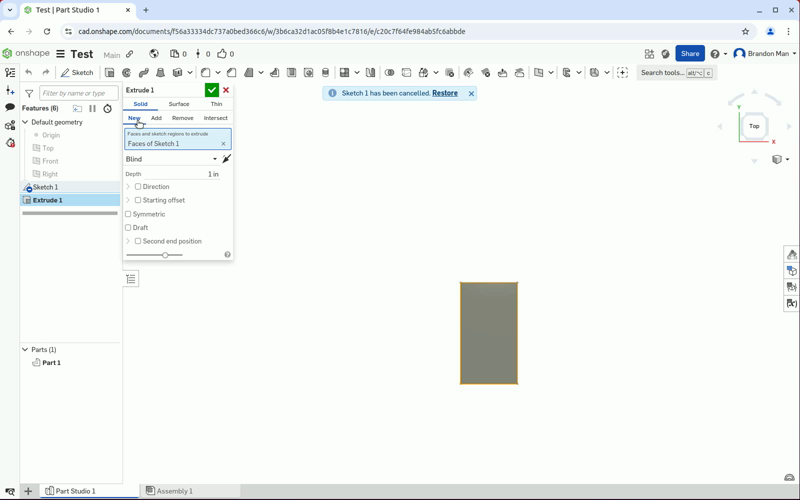
click(137, 120)
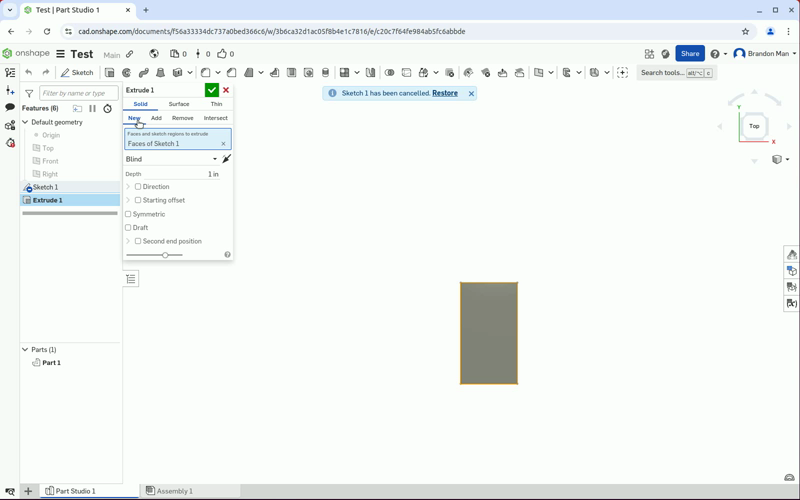
key(tab, 4)
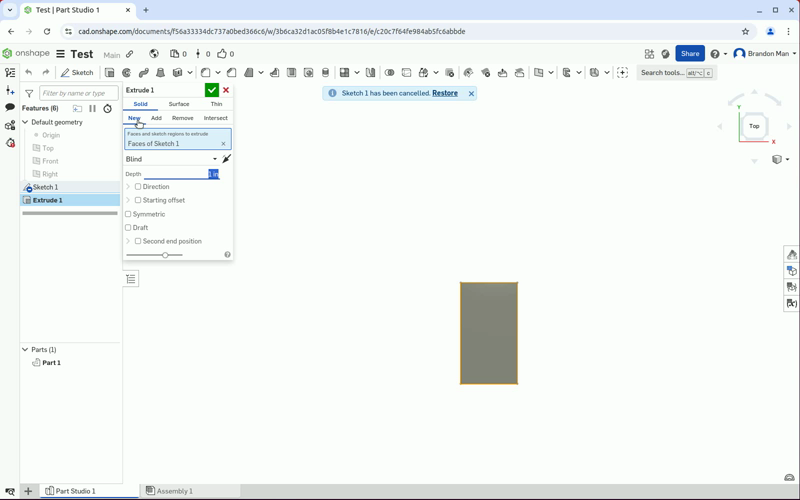
text(-0.241)
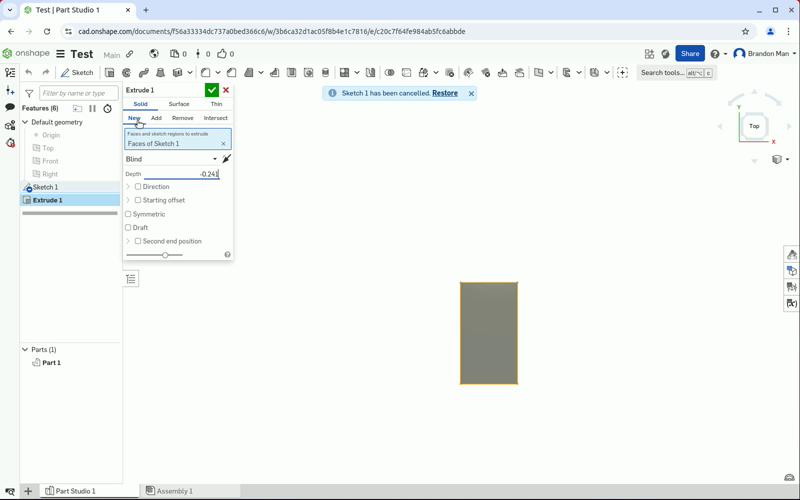
key(enter)
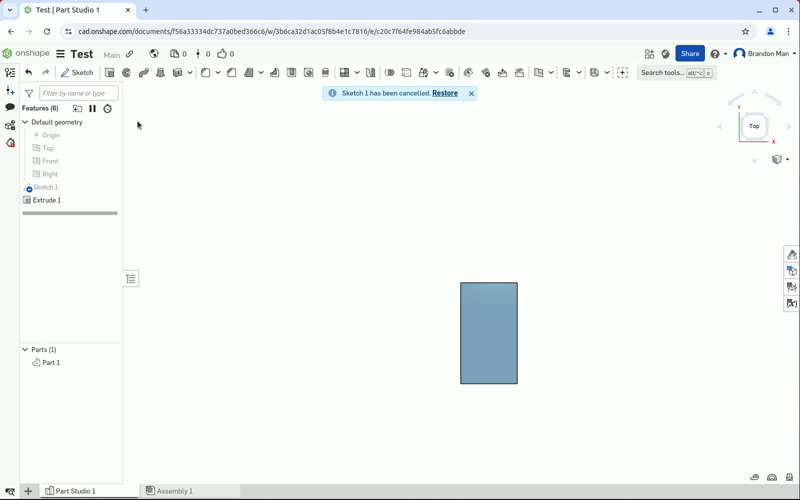
key(shift+h)
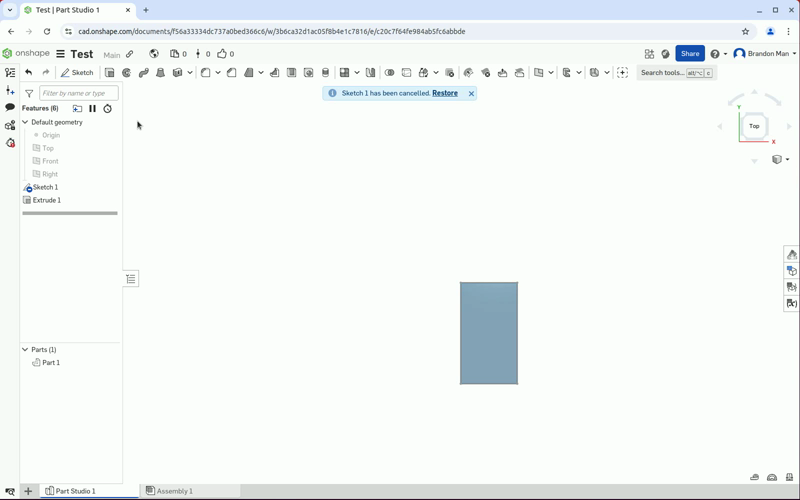
key(shift+h)
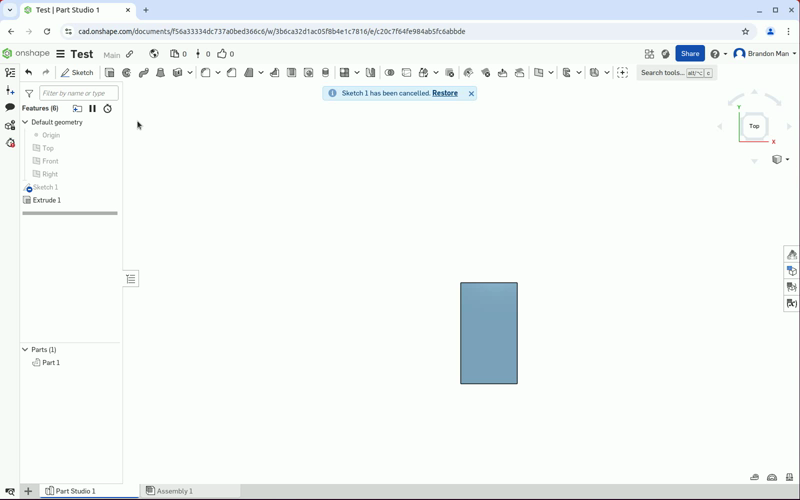
mouse_move(73, 189)
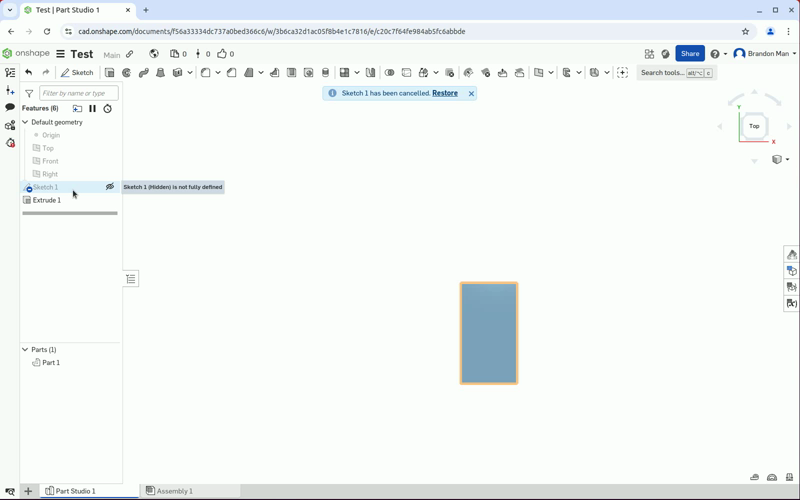
click(73, 189)
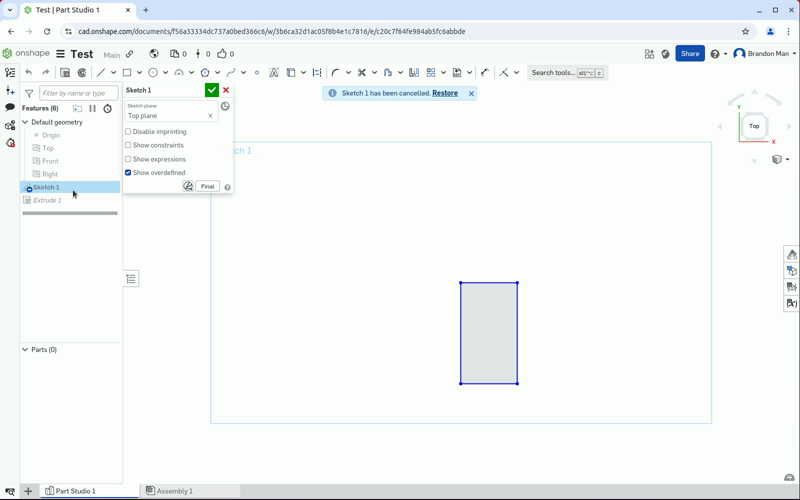
mouse_move(229, 92)
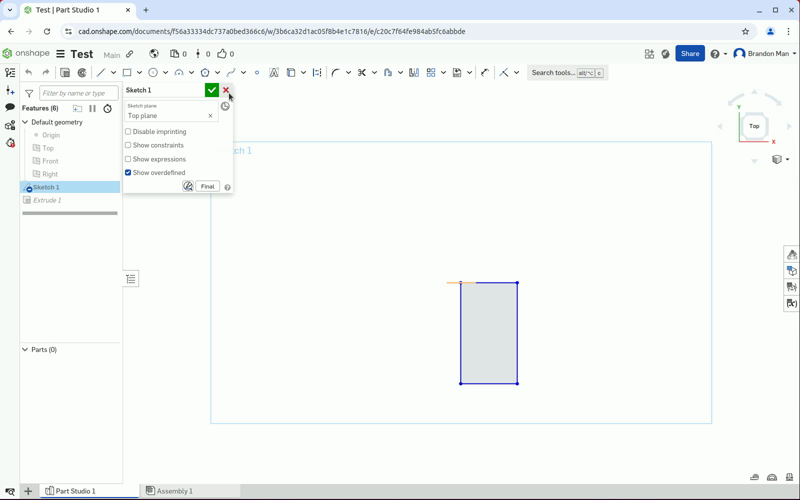
click(229, 92)
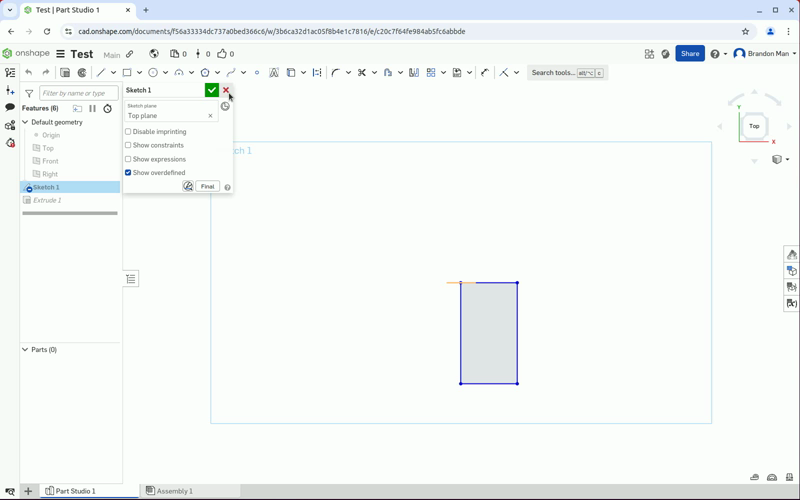
key(shift+s)
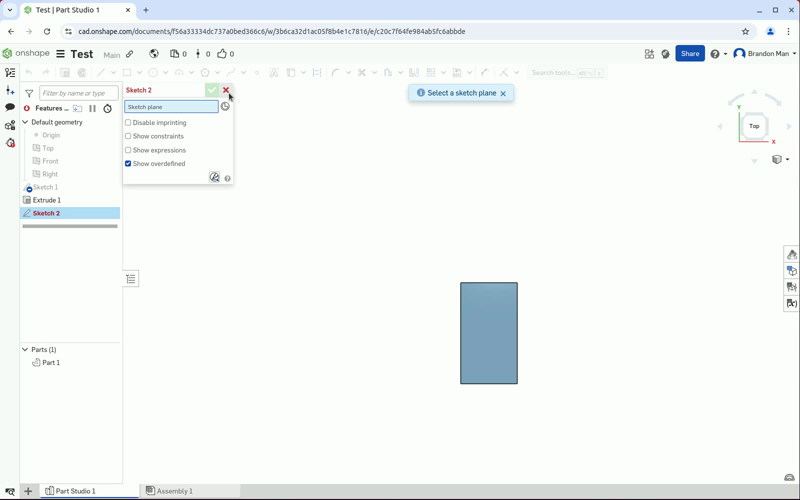
mouse_move(73, 150)
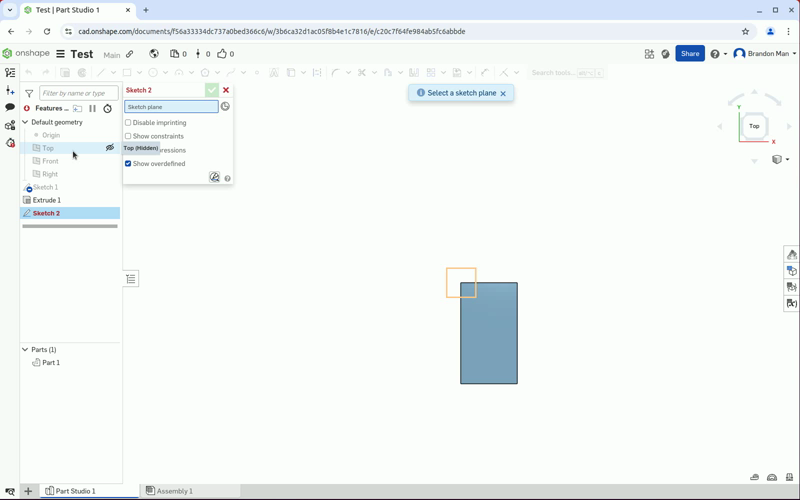
click(73, 150)
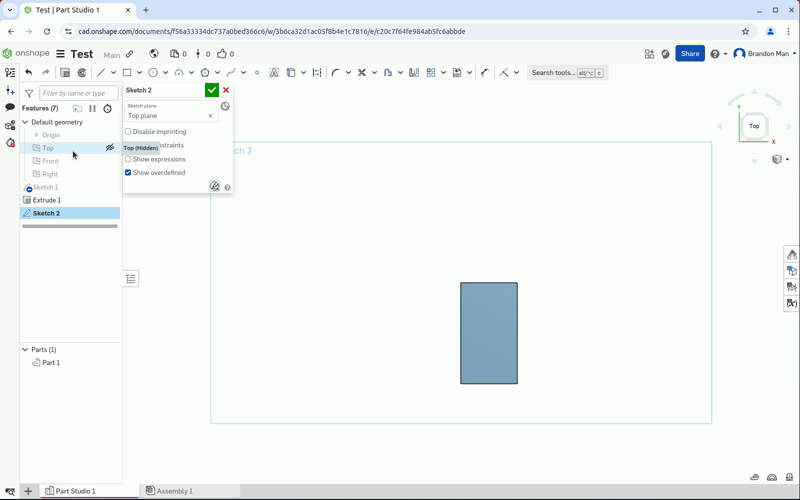
mouse_move(73, 352)
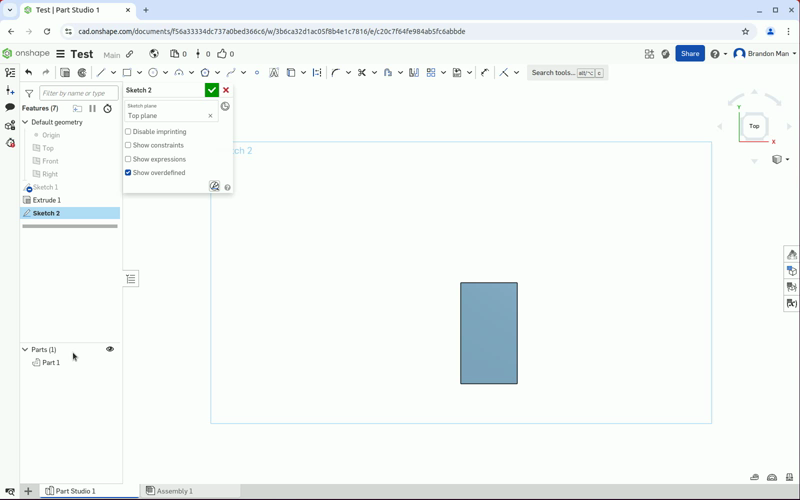
key(y)
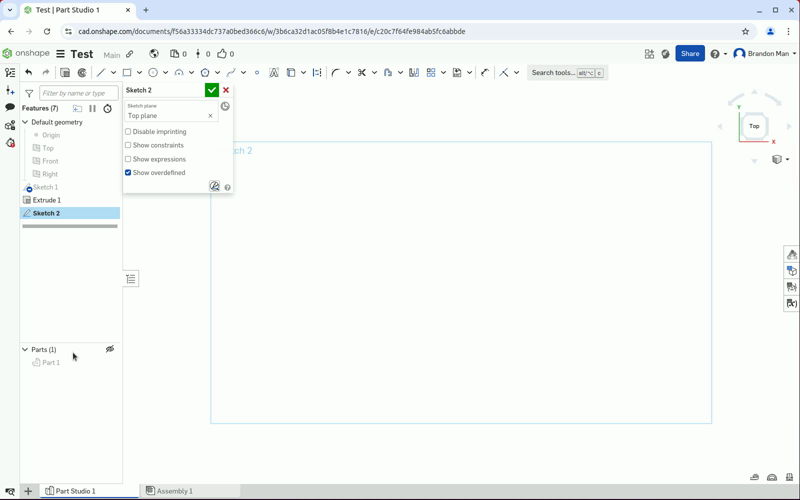
key(l)
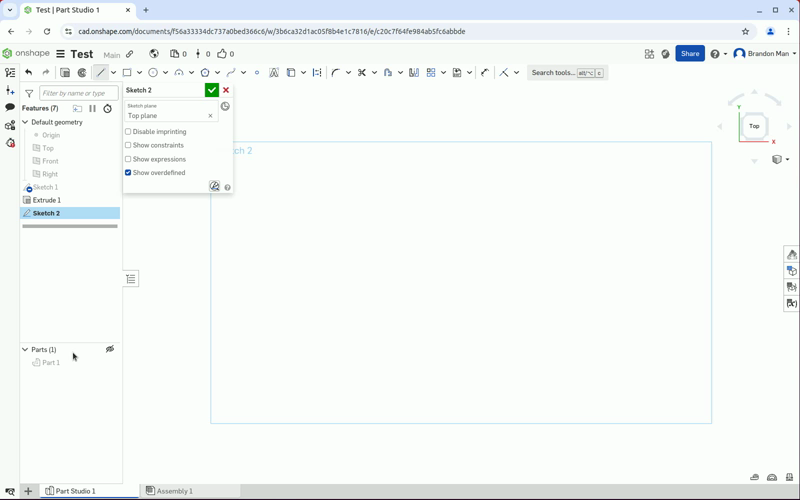
key_down(shift)
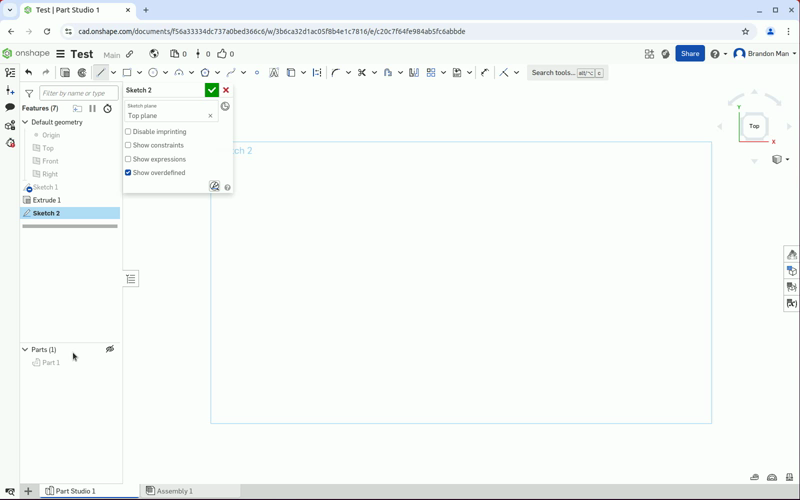
mouse_move(460, 349)
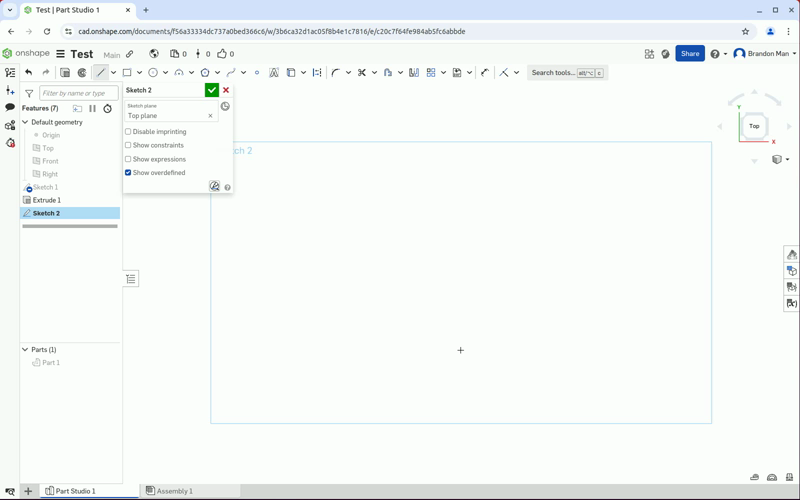
click(460, 349)
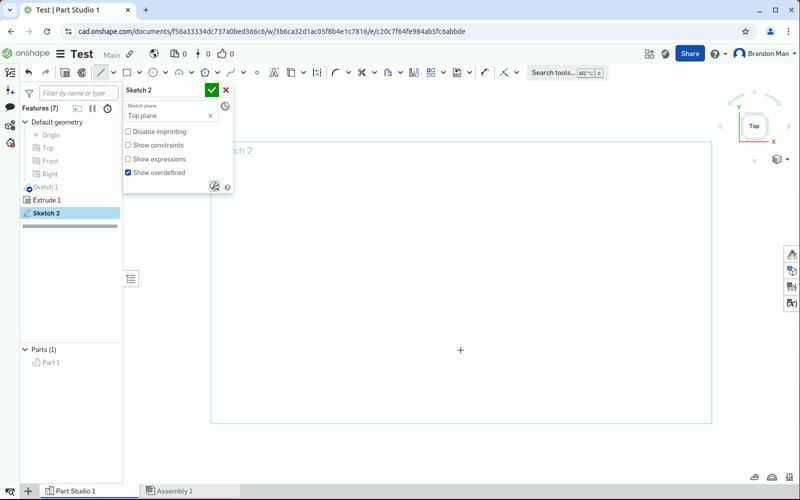
key_up(shift)
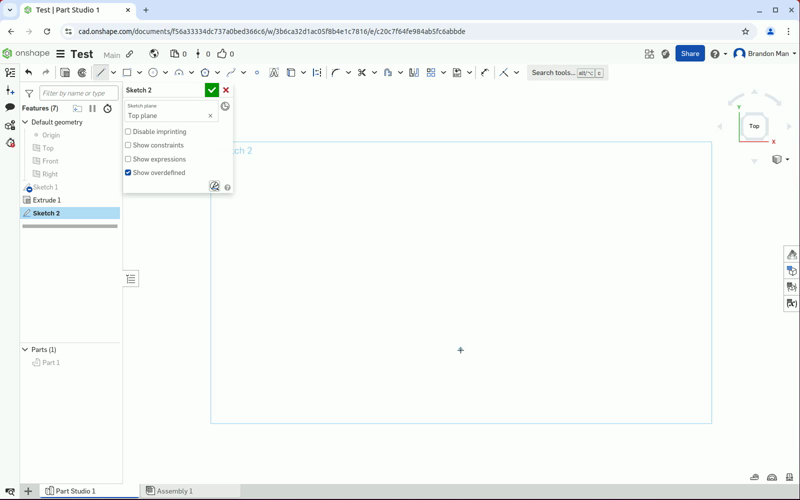
key_down(shift)
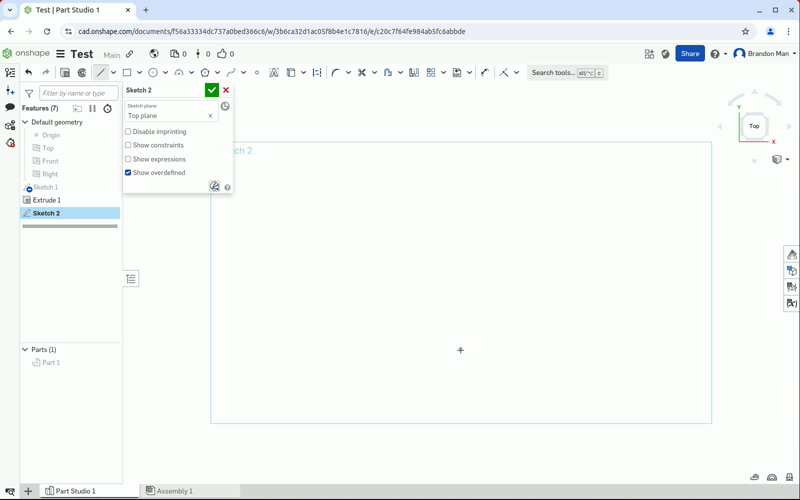
mouse_move(490, 349)
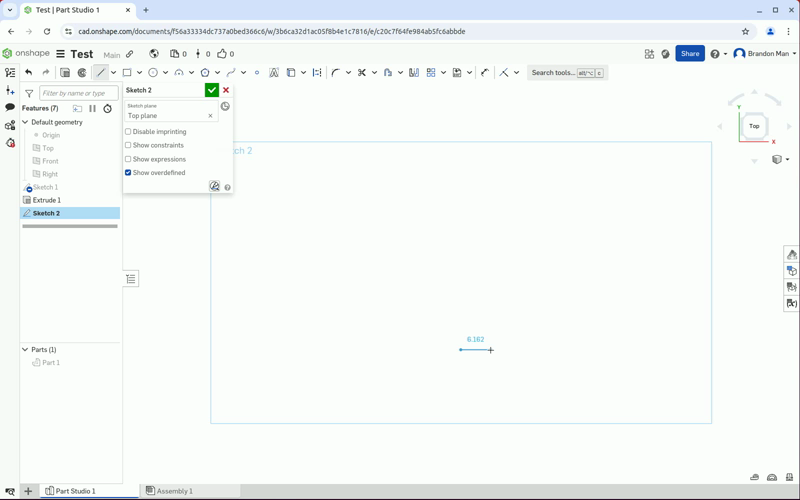
mouse_move(516, 349)
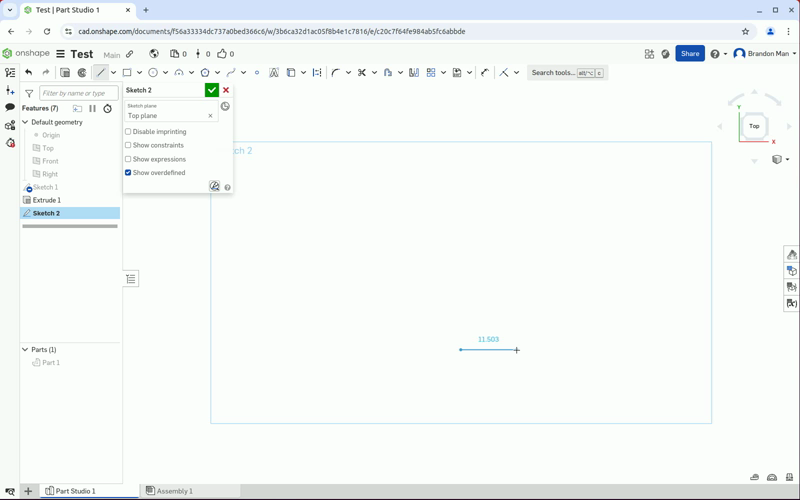
click(516, 349)
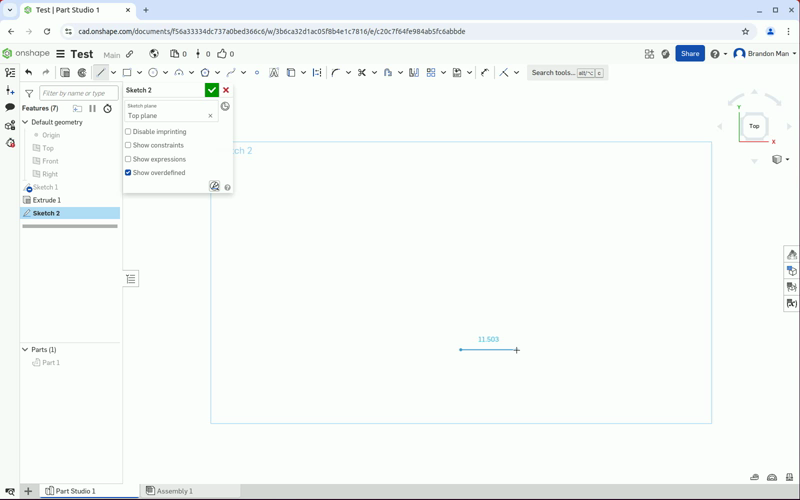
key_up(shift)
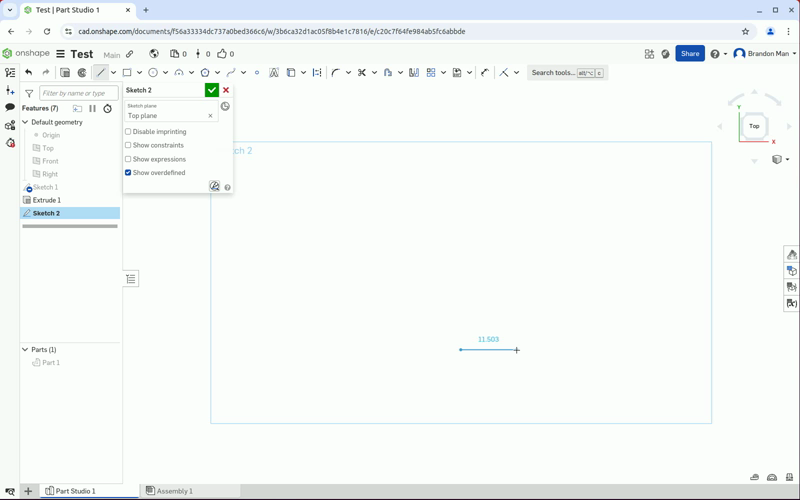
key_down(shift)
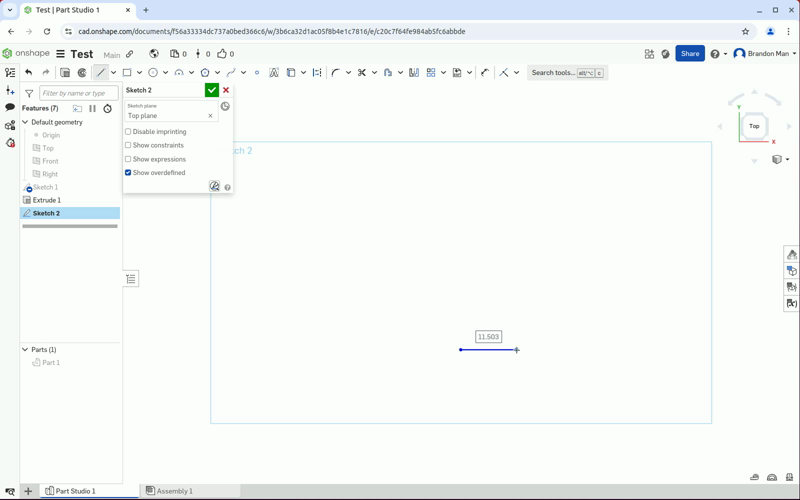
mouse_move(516, 282)
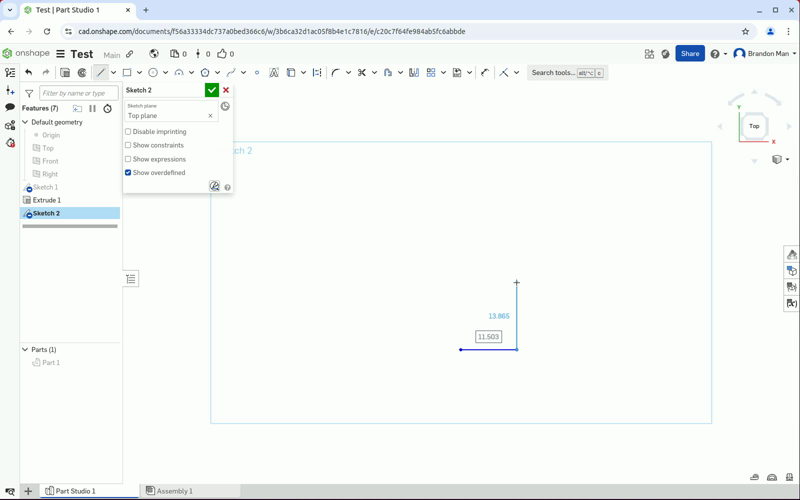
click(516, 282)
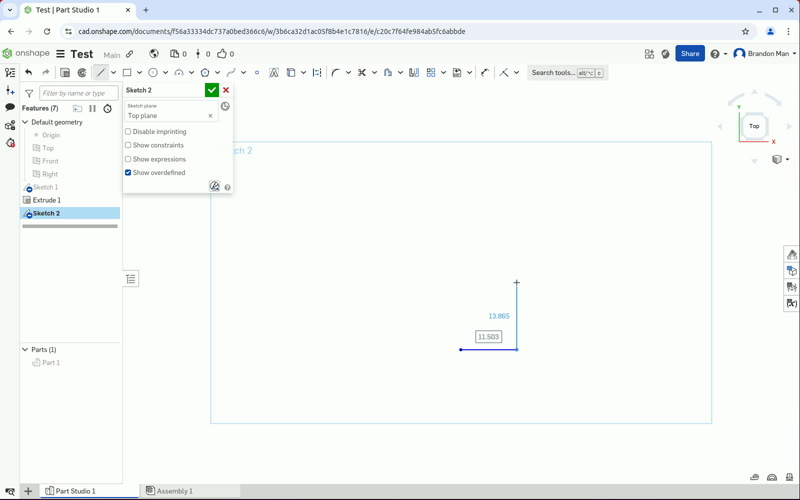
key_up(shift)
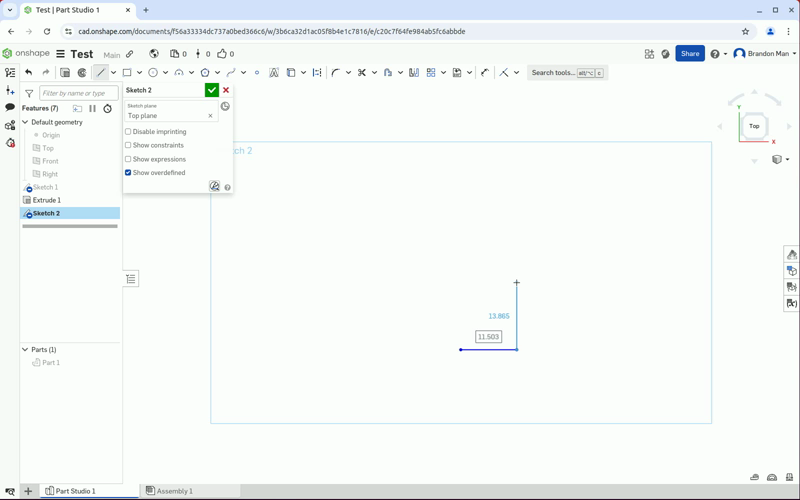
key_down(shift)
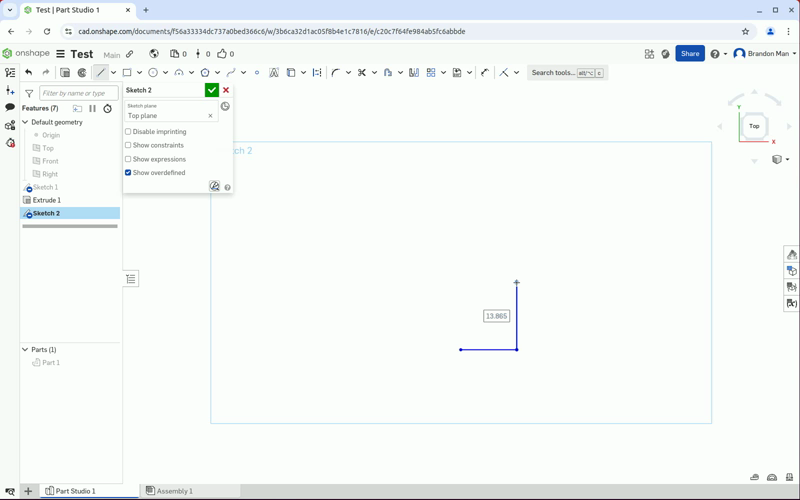
mouse_move(546, 282)
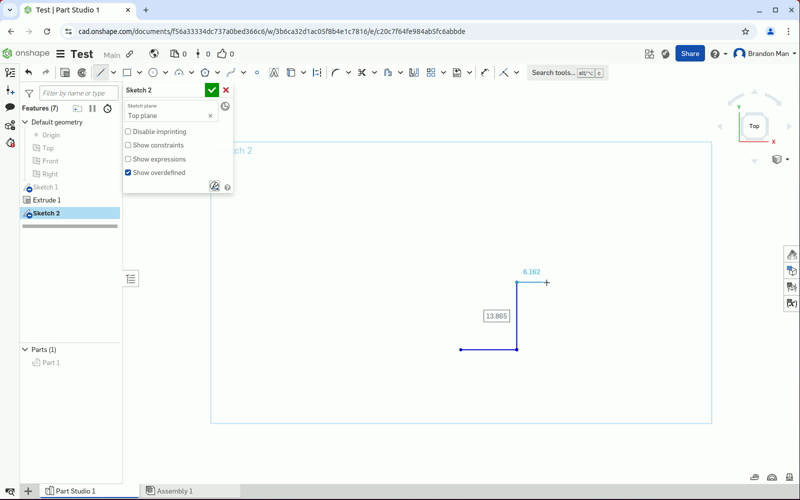
mouse_move(460, 282)
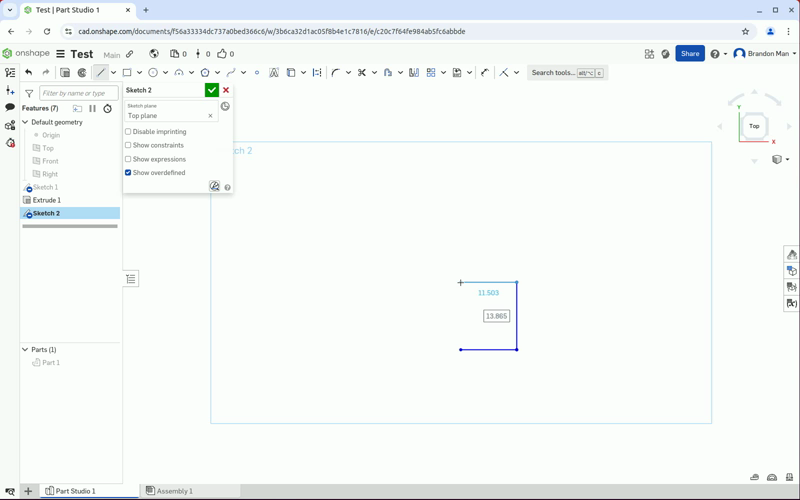
click(460, 282)
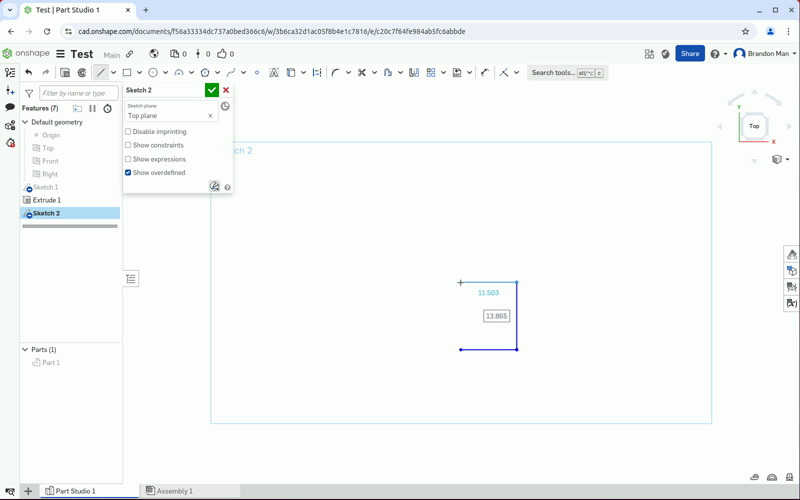
key_up(shift)
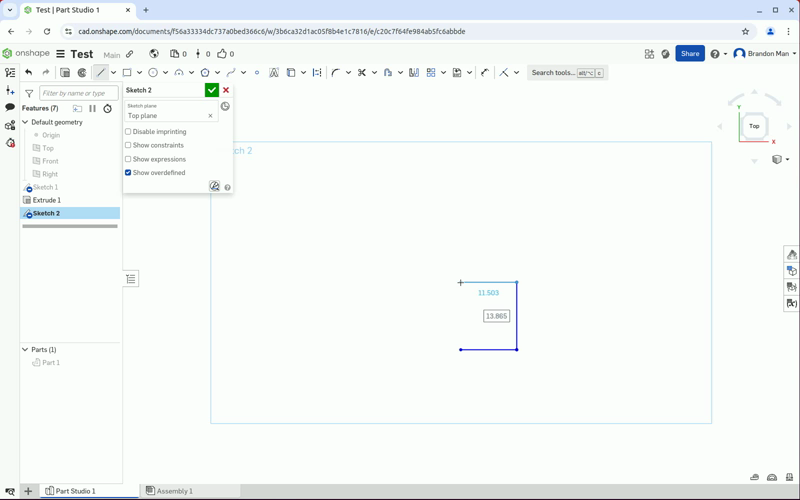
key_down(shift)
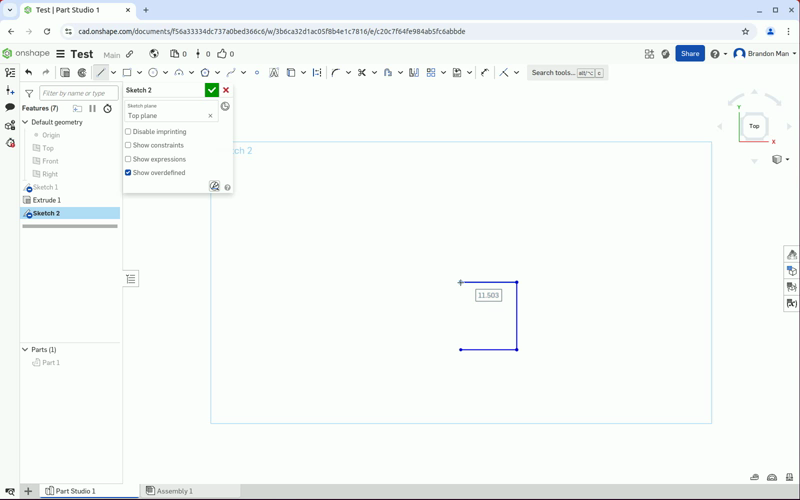
mouse_move(460, 349)
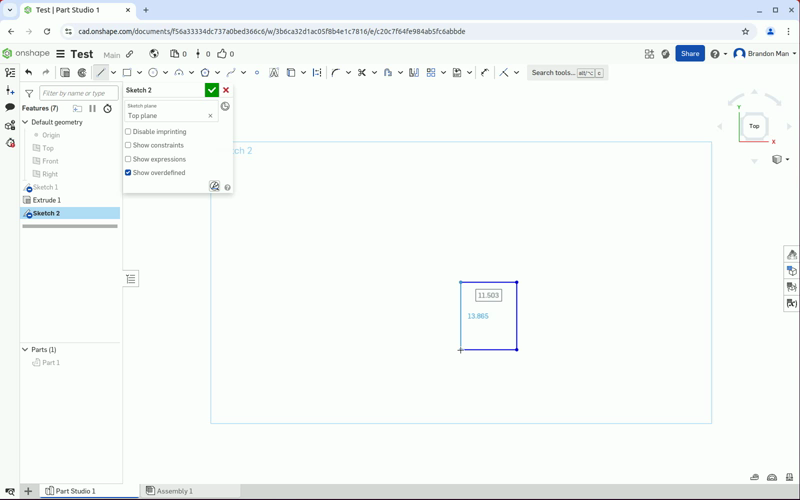
key_up(shift)
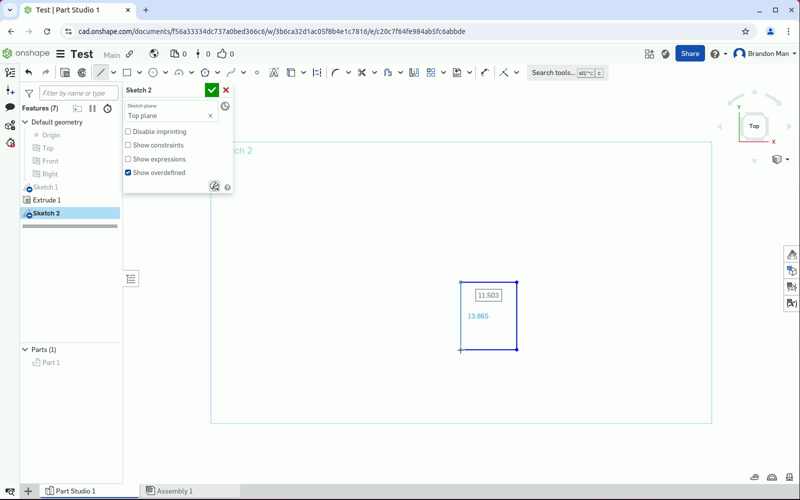
click(460, 349)
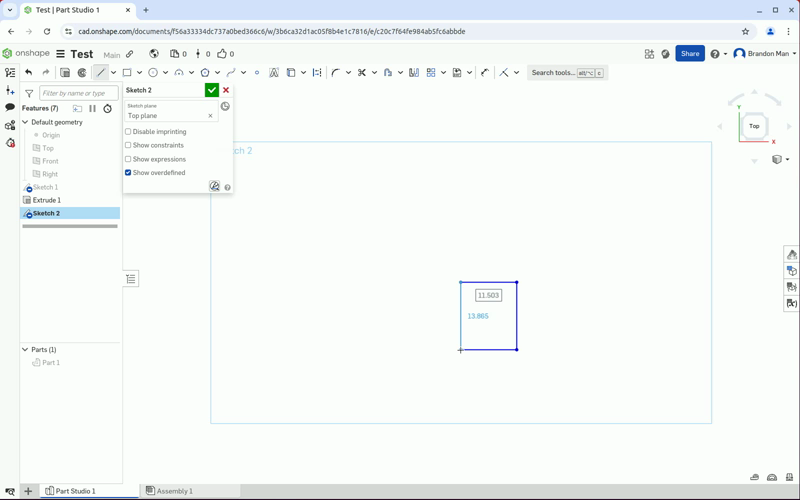
key(esc)
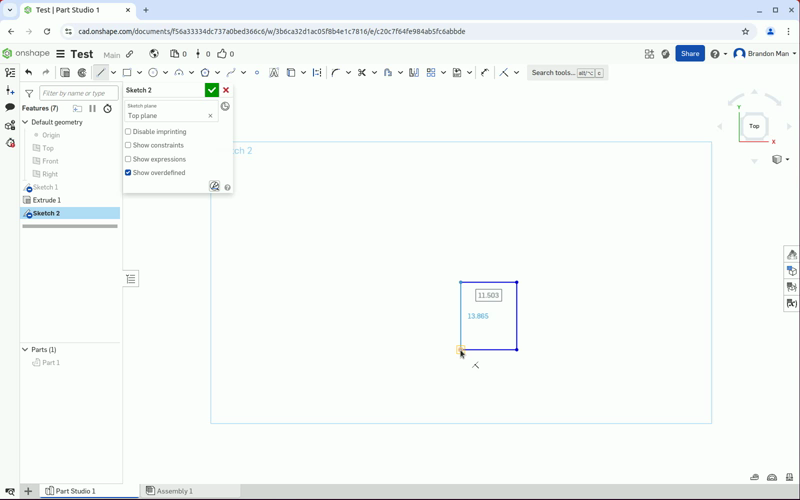
mouse_move(512, 311)
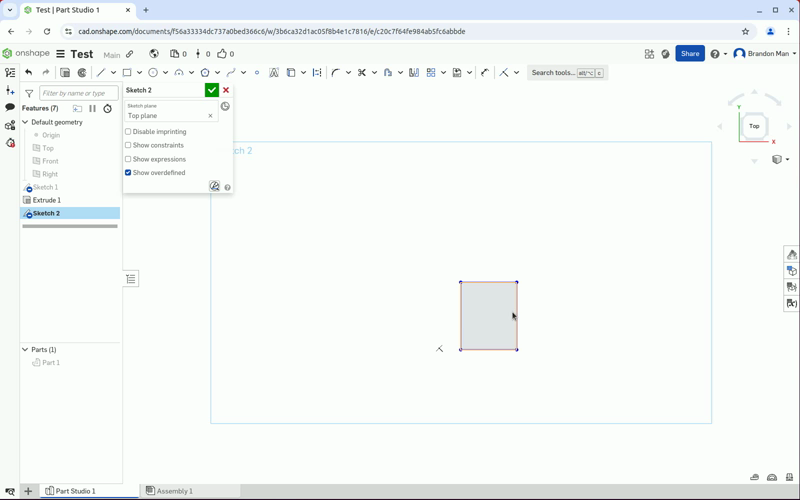
click(512, 311)
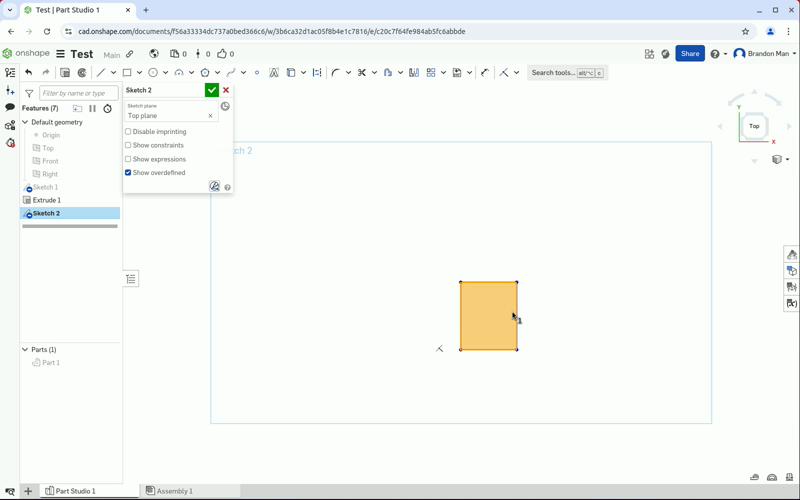
mouse_move(73, 352)
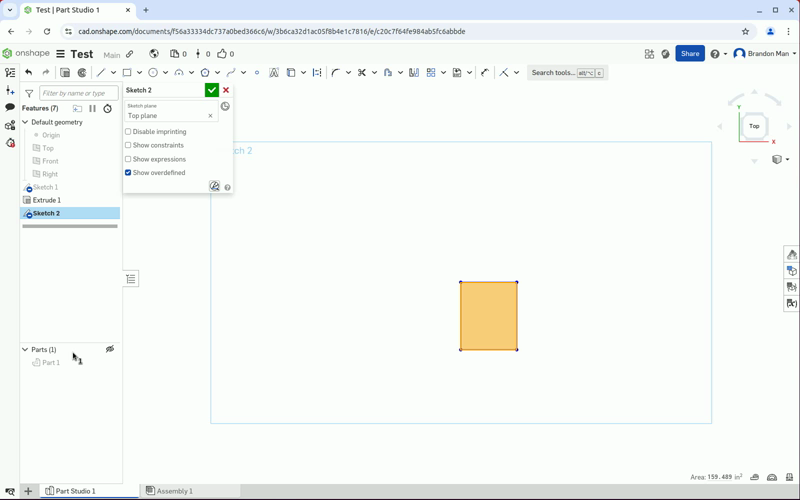
key(shift+y)
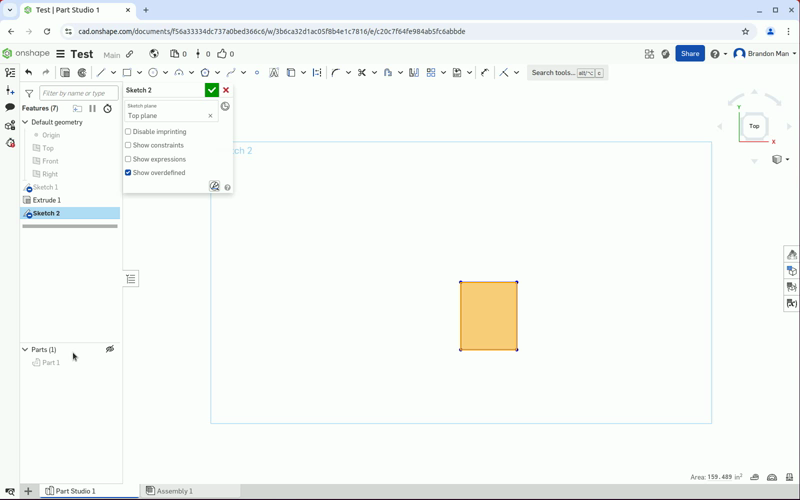
key(shift+e)
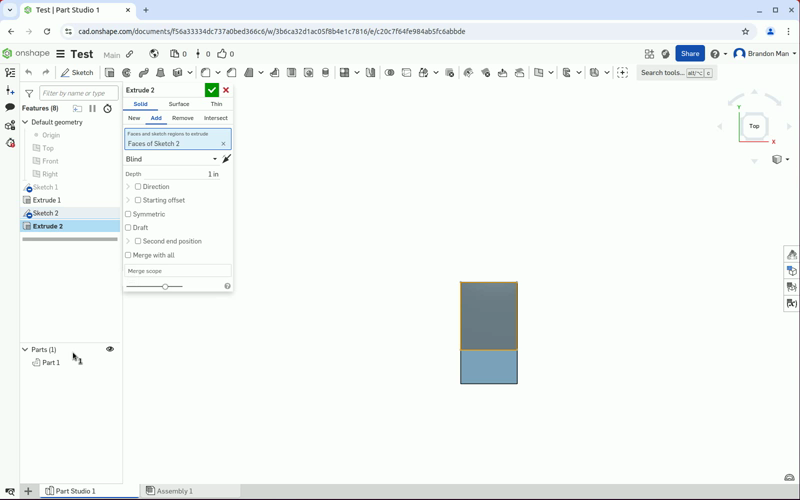
mouse_move(143, 106)
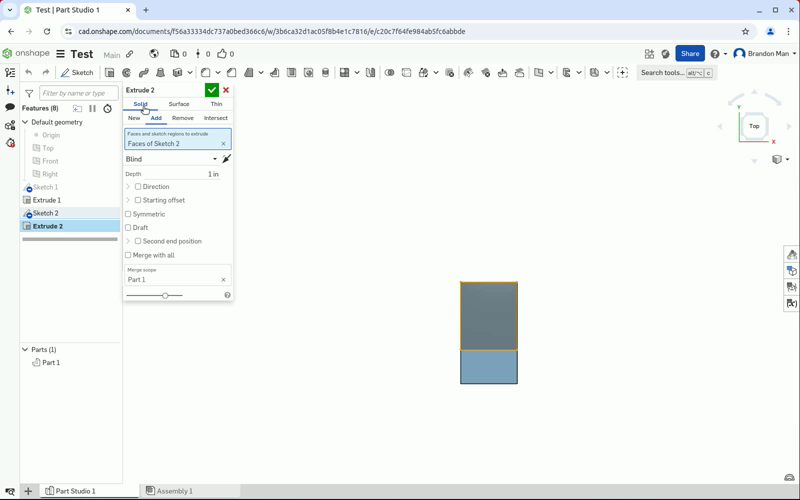
click(143, 106)
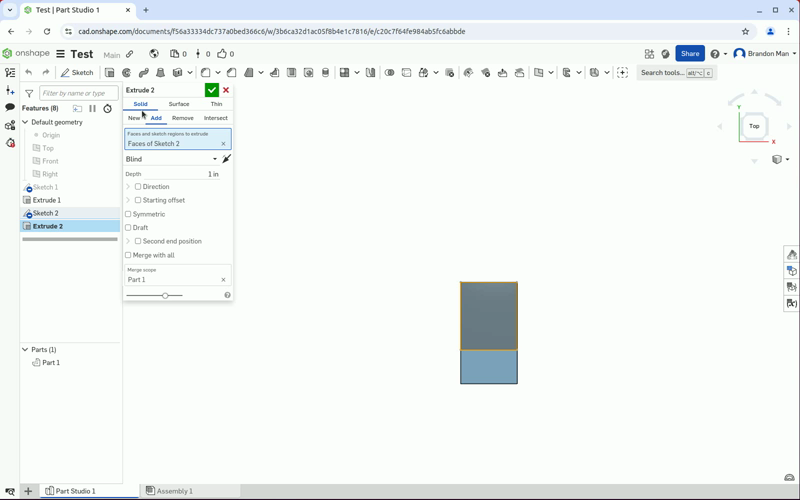
mouse_move(137, 120)
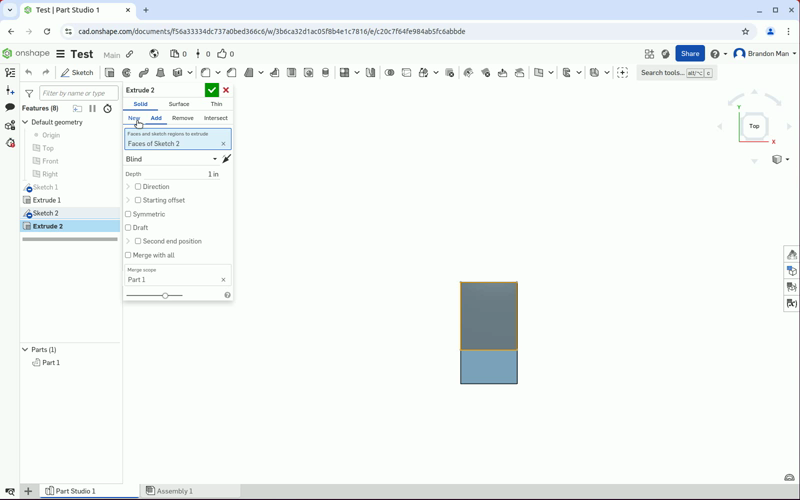
click(137, 120)
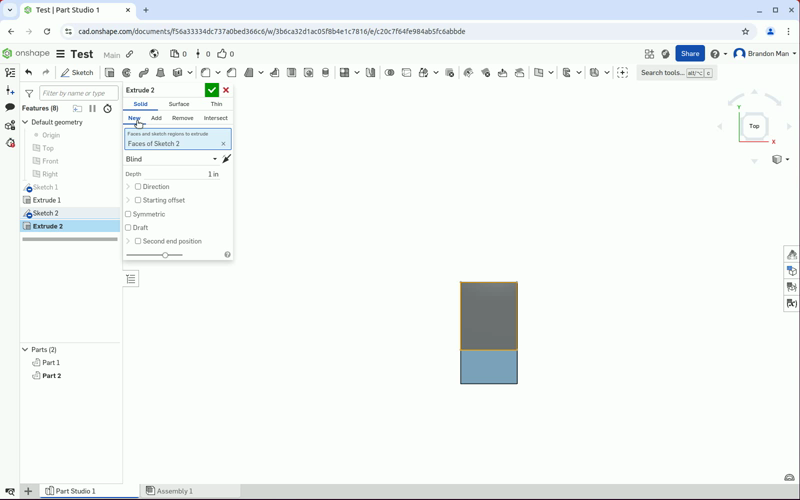
key(tab, 4)
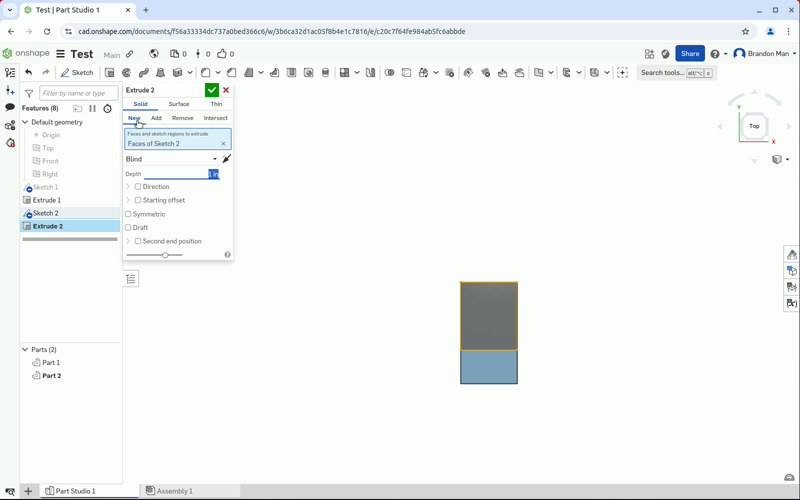
text(23.108)
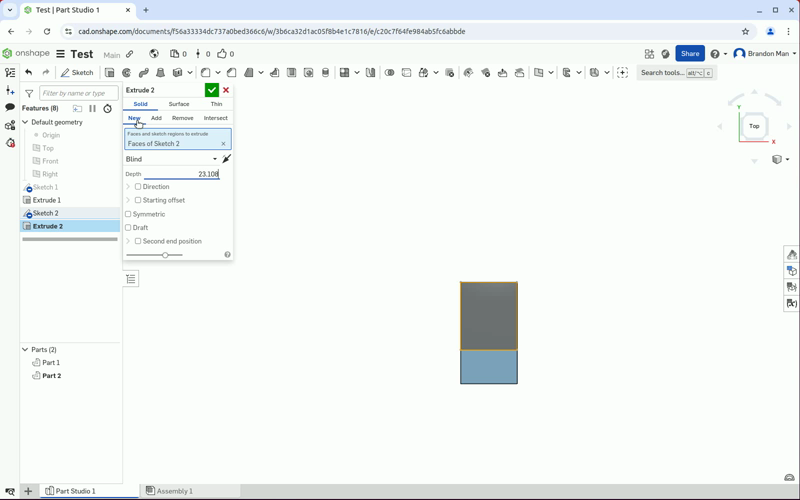
key(enter)
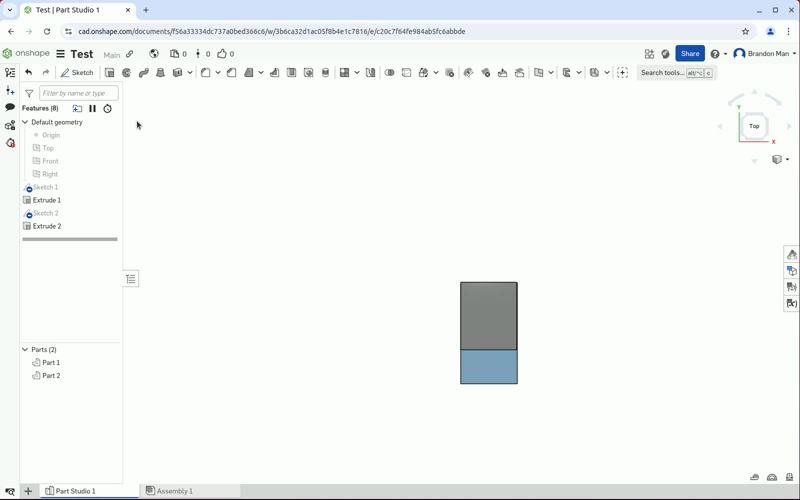
key(shift+h)
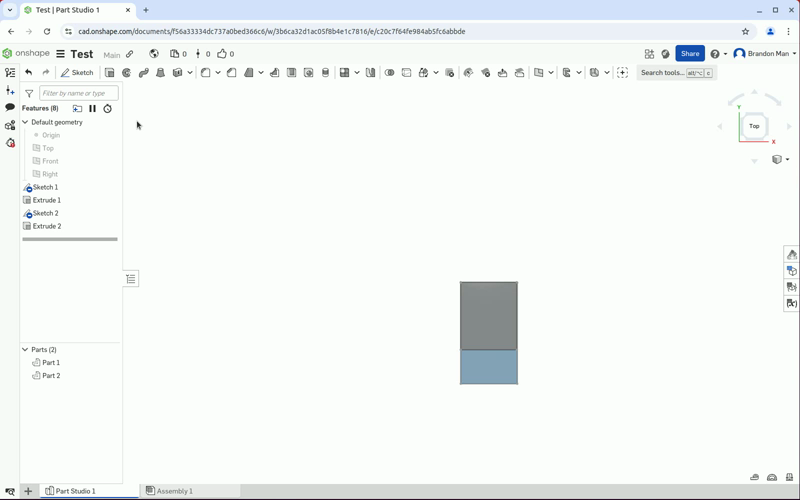
key(shift+h)
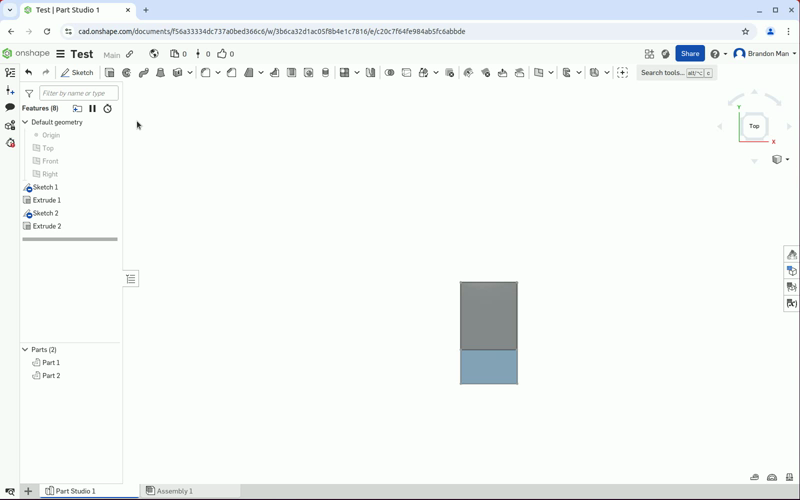
key(shift+7)
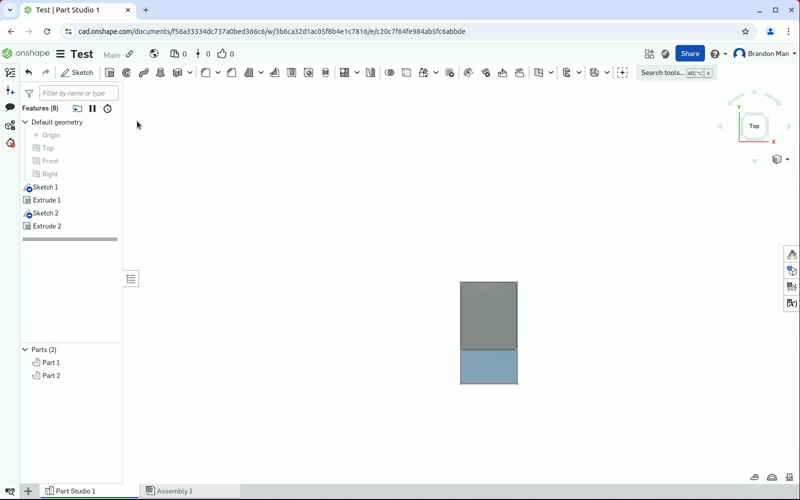
key(up, 3)
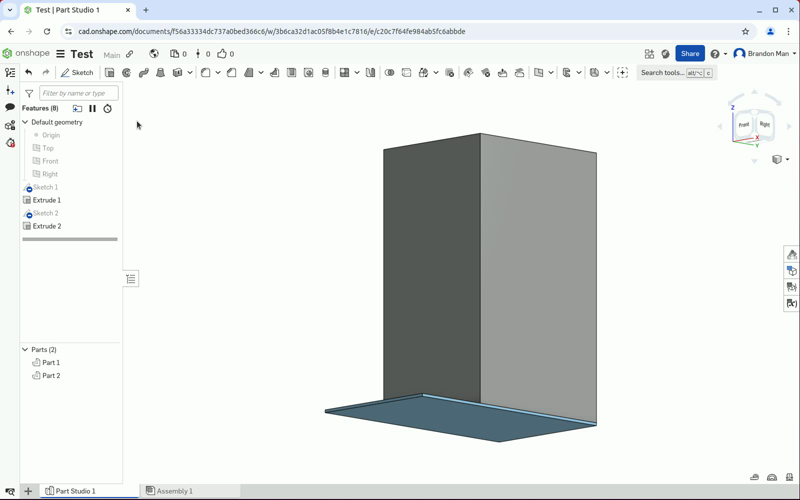
key(left, 3)
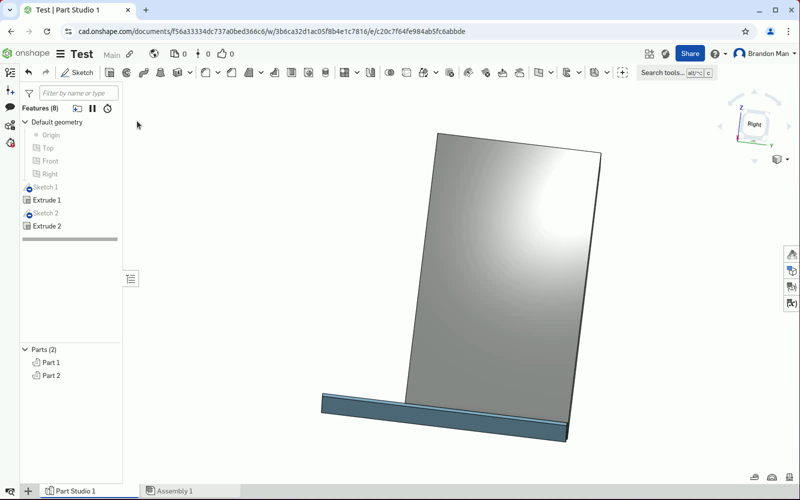
key(right, 3)
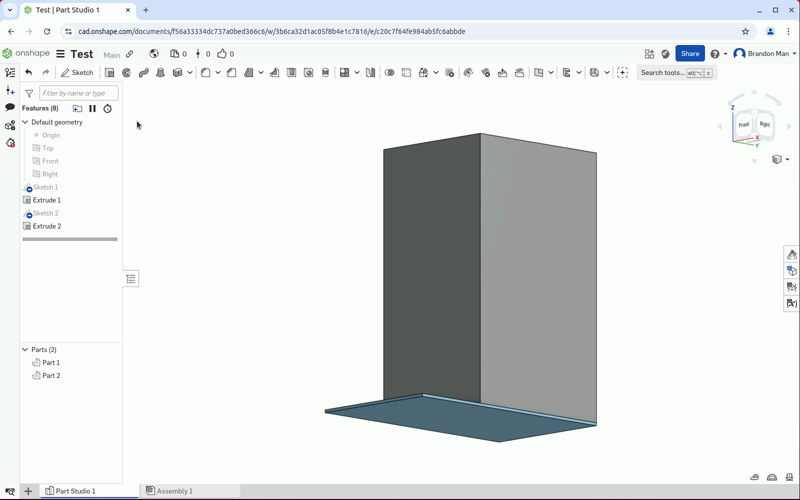
key(down, 3)
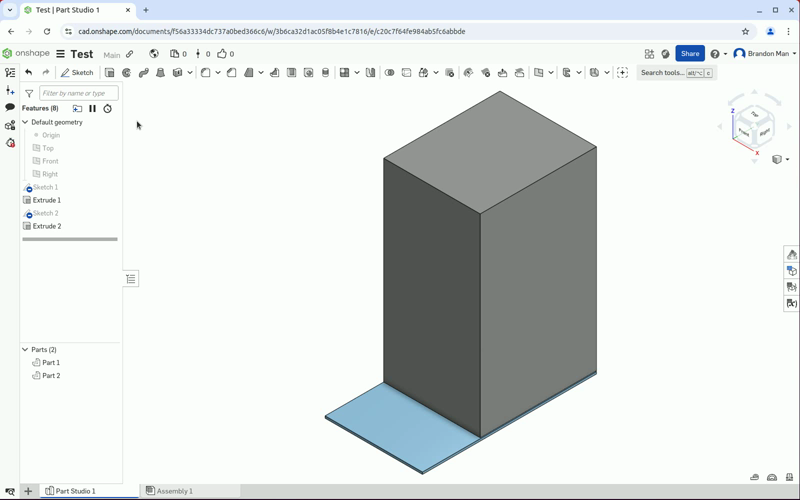
mouse_move(73, 189)
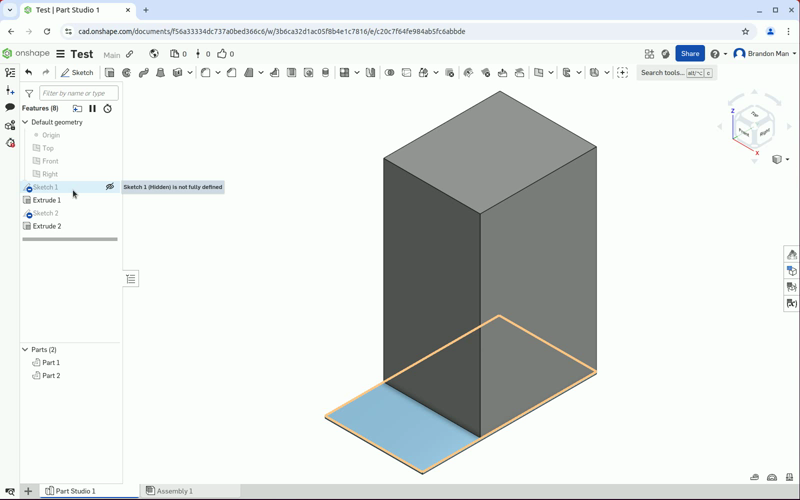
click(73, 189)